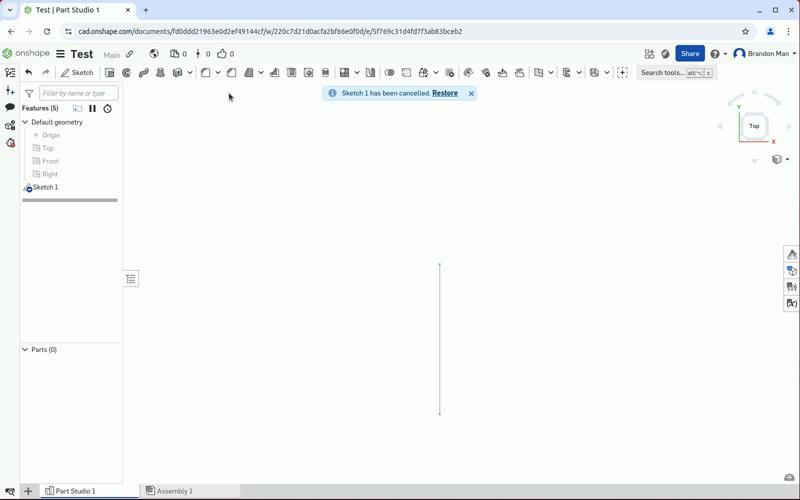
key(shift+h)
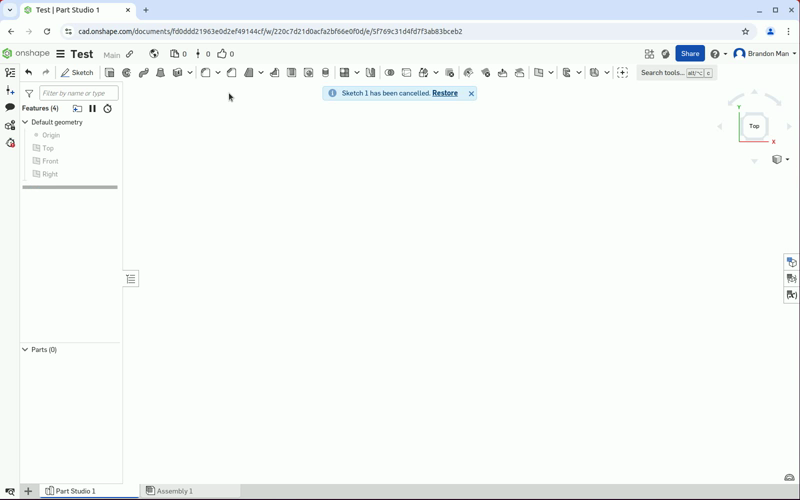
mouse_move(73, 352)
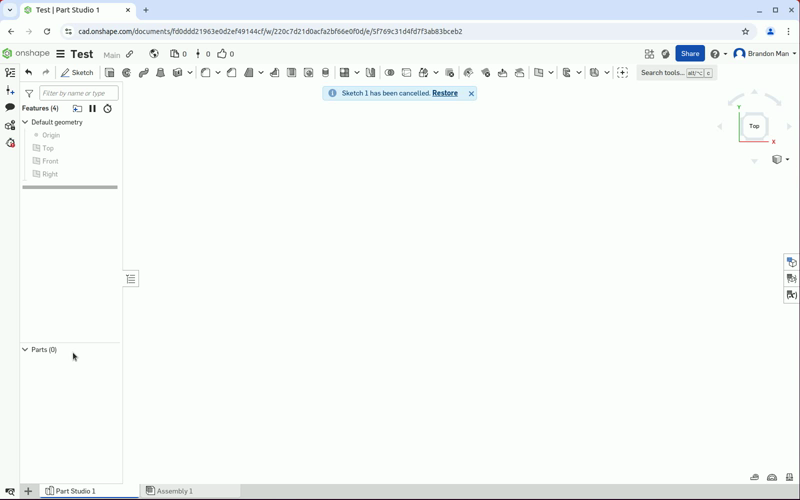
key(y)
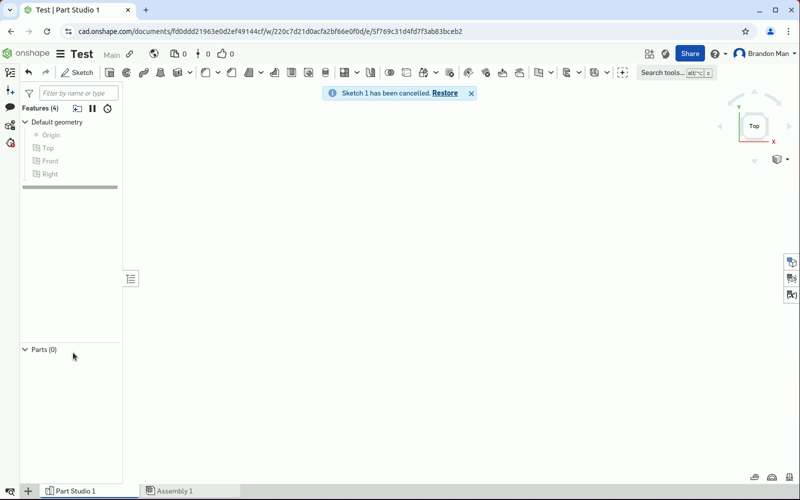
key(shift+p)
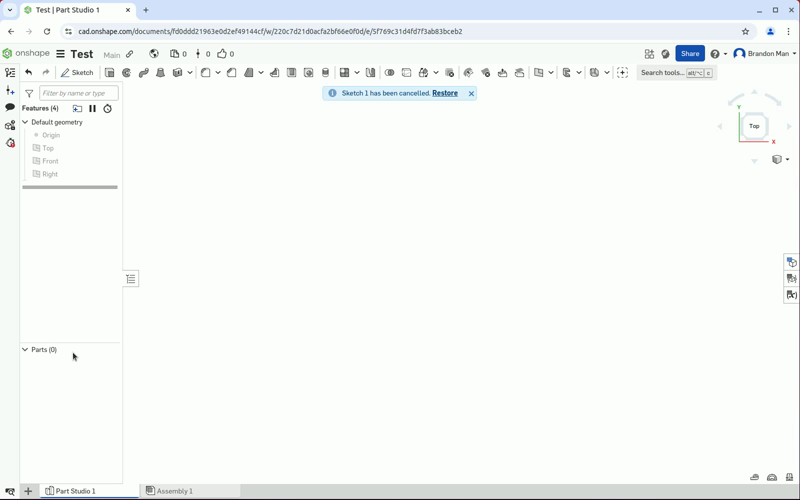
key(space)
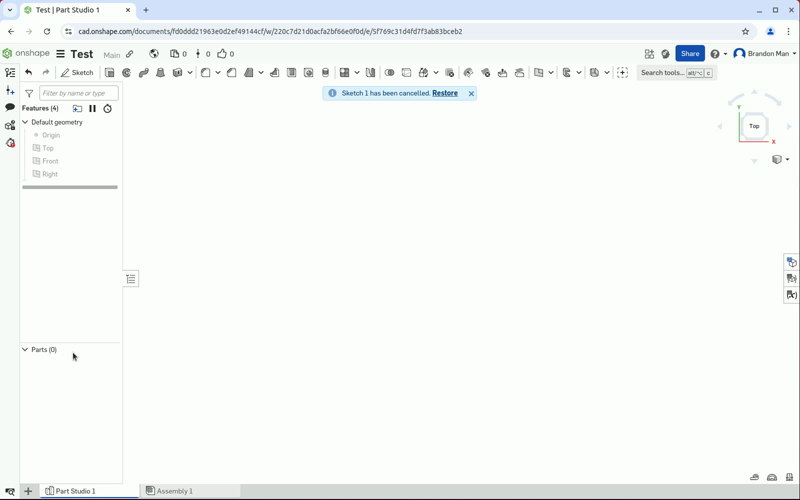
key_down(shift)
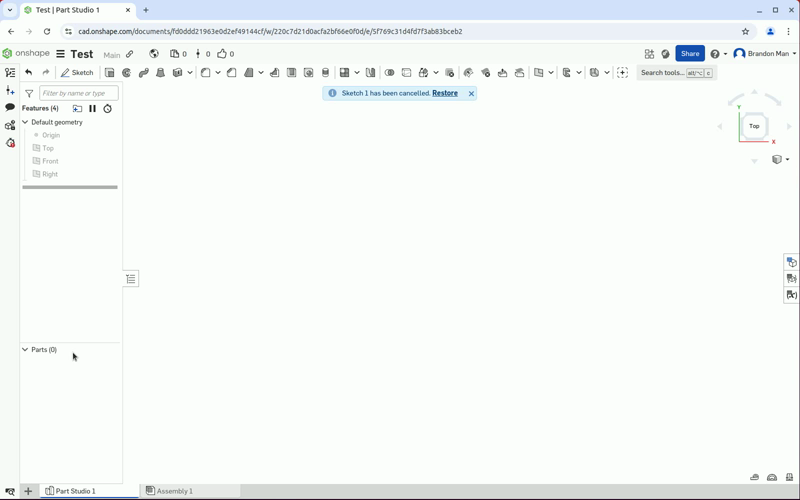
key(up)
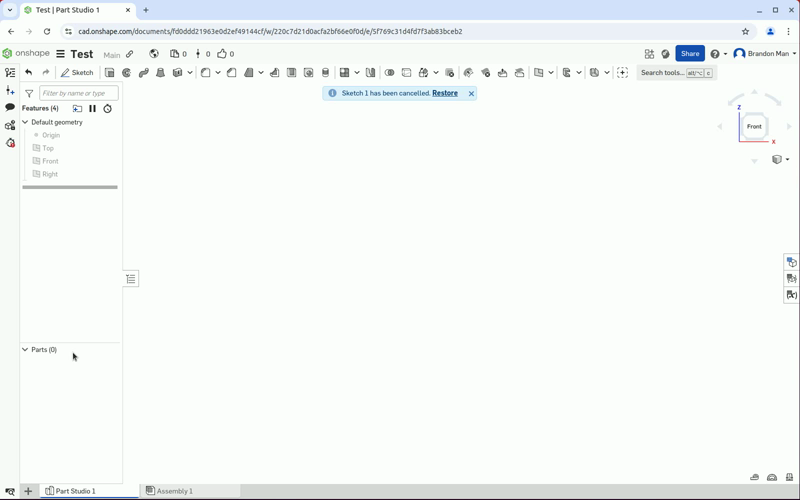
key_up(shift)
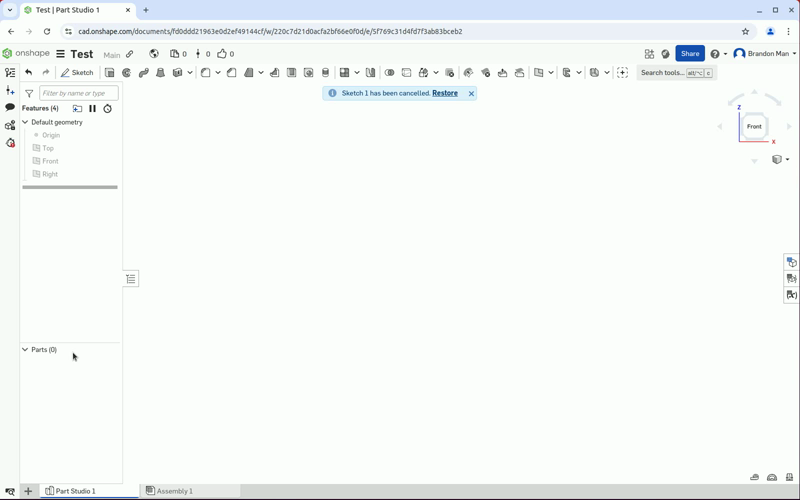
mouse_move(73, 352)
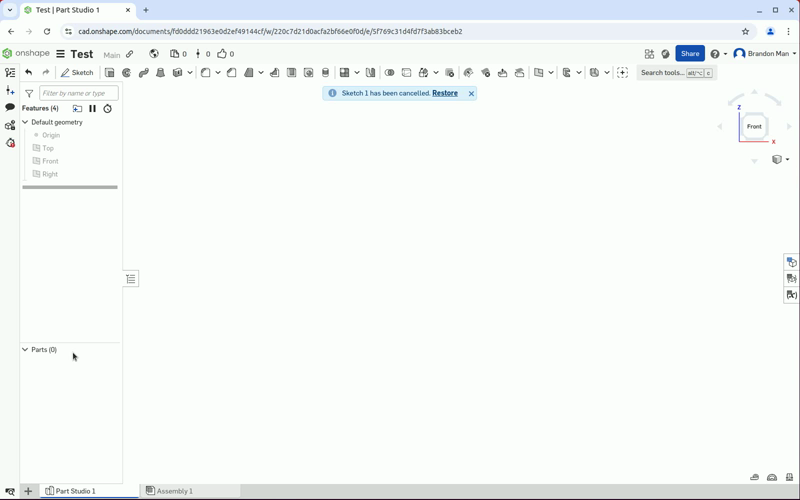
key(shift+y)
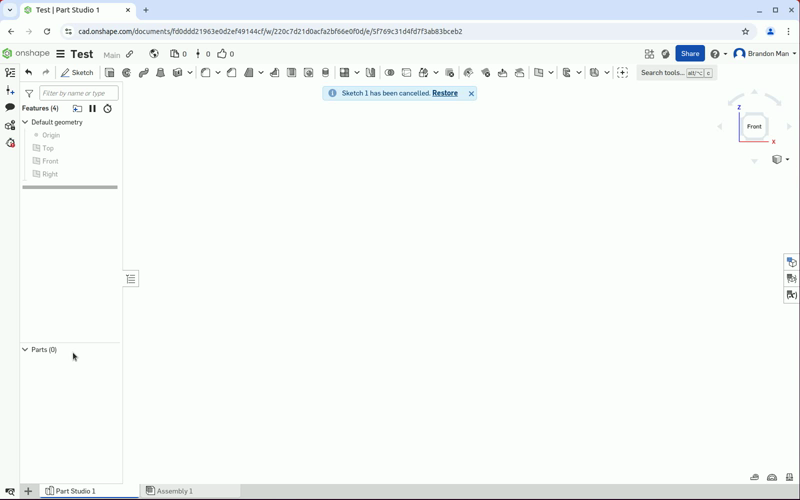
key(shift+s)
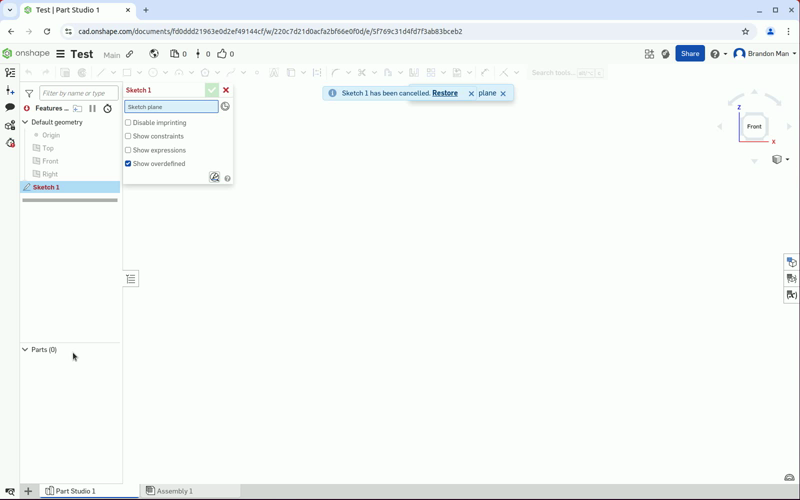
mouse_move(73, 163)
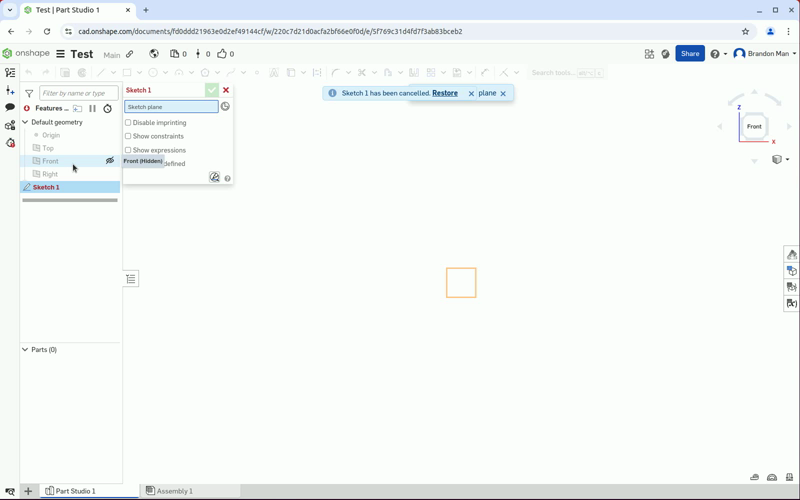
click(73, 163)
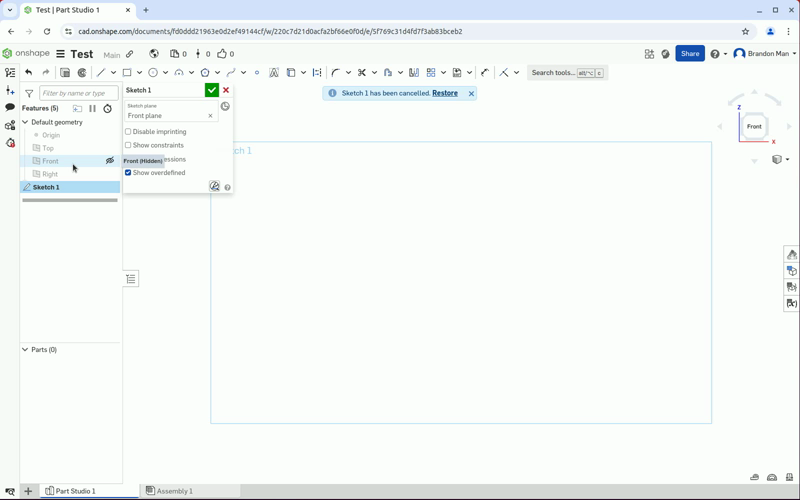
mouse_move(73, 352)
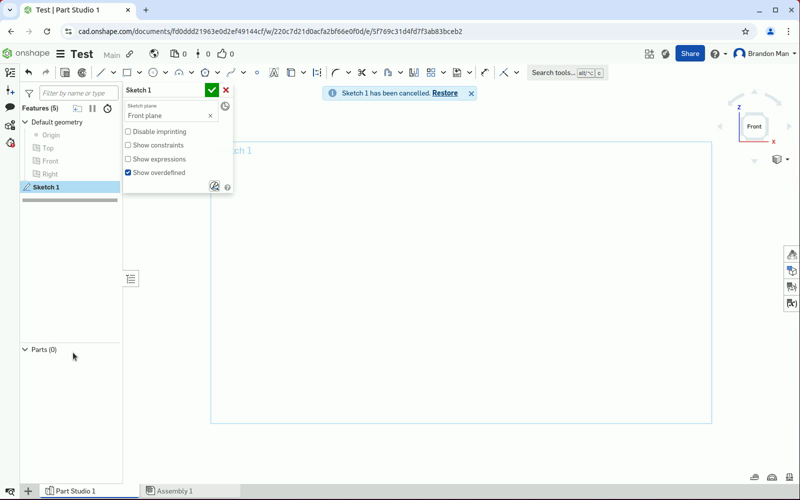
key(y)
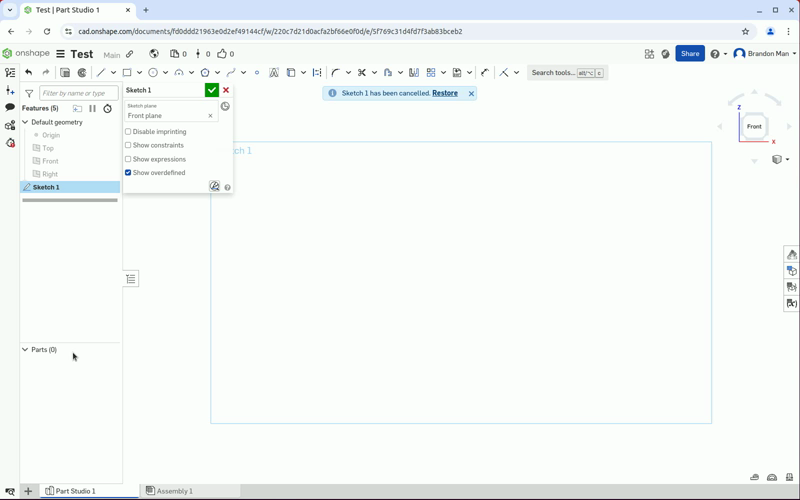
key(l)
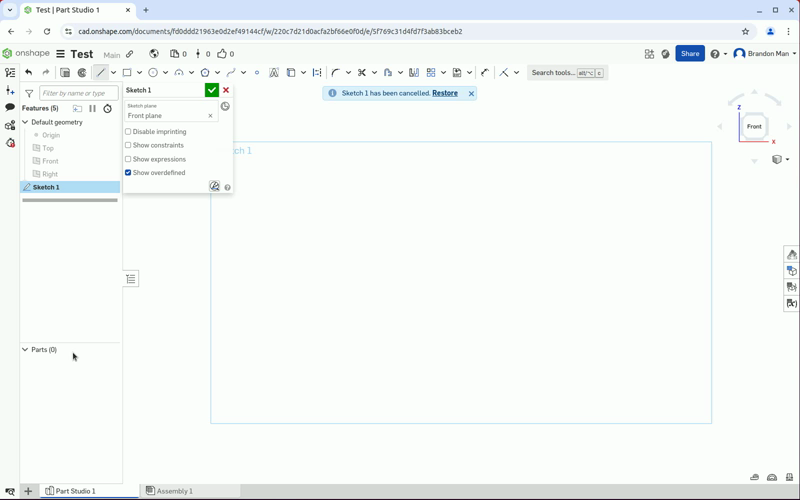
key_down(shift)
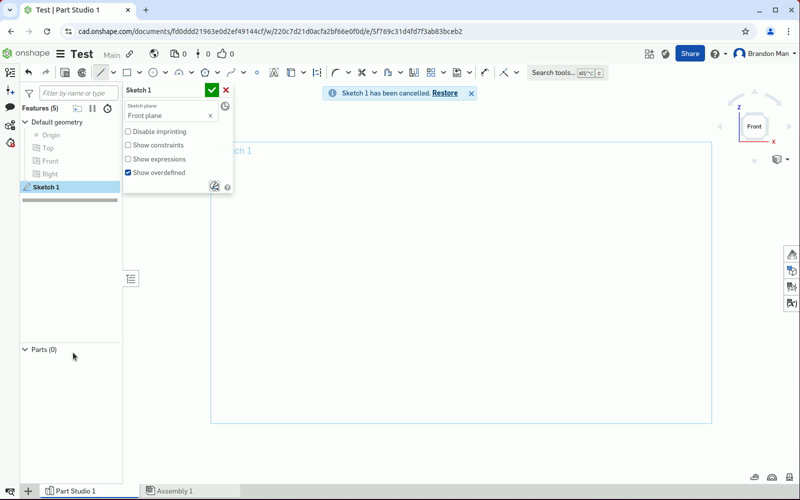
mouse_move(348, 282)
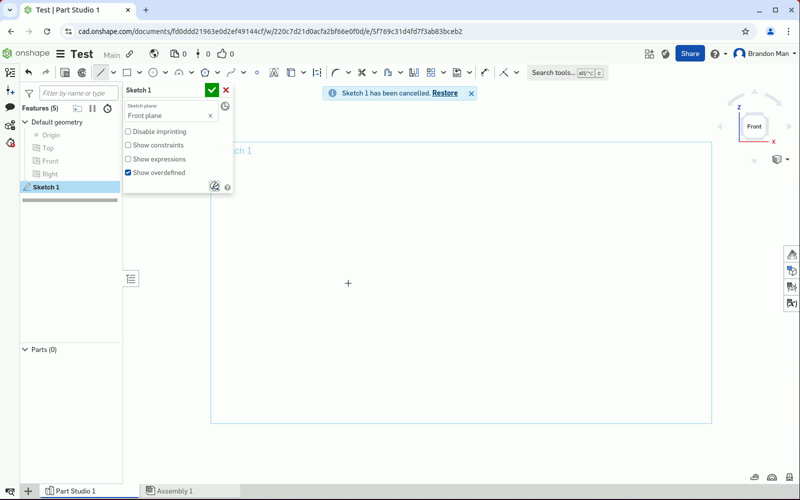
click(348, 282)
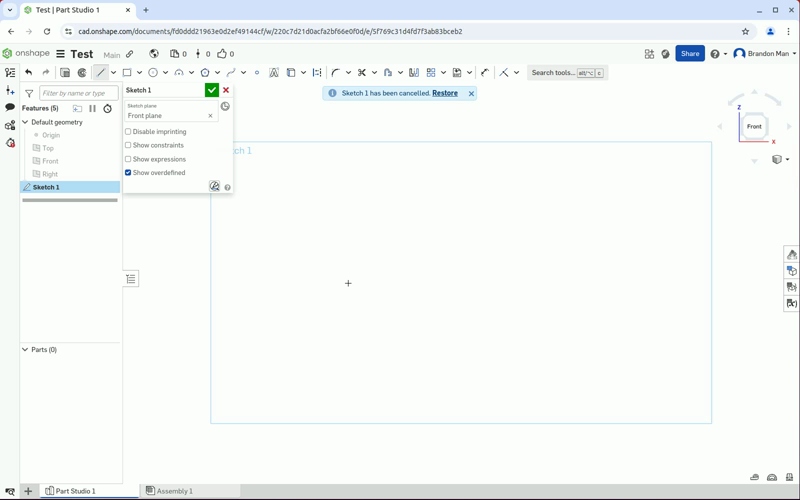
key_up(shift)
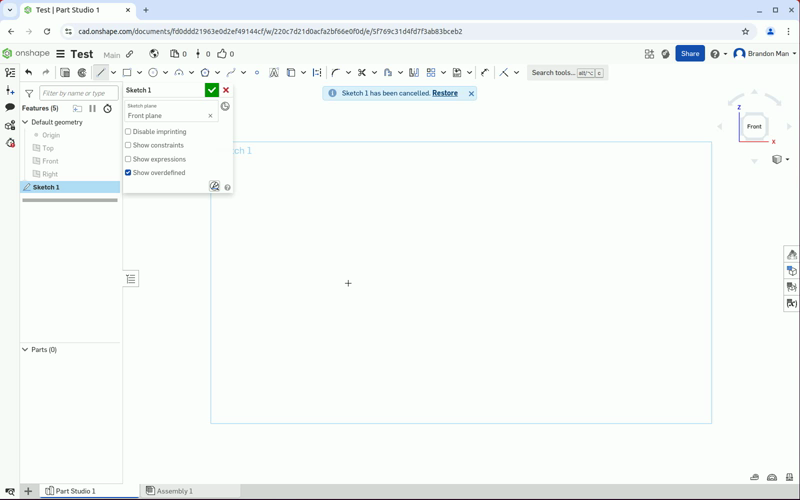
key_down(shift)
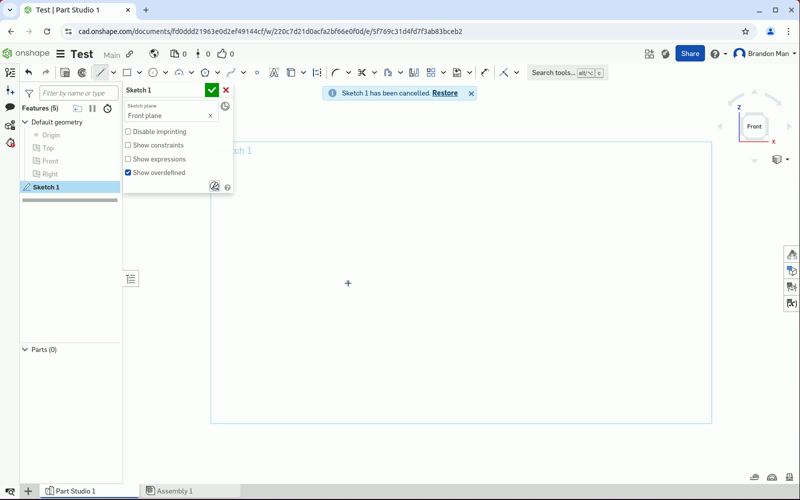
mouse_move(404, 379)
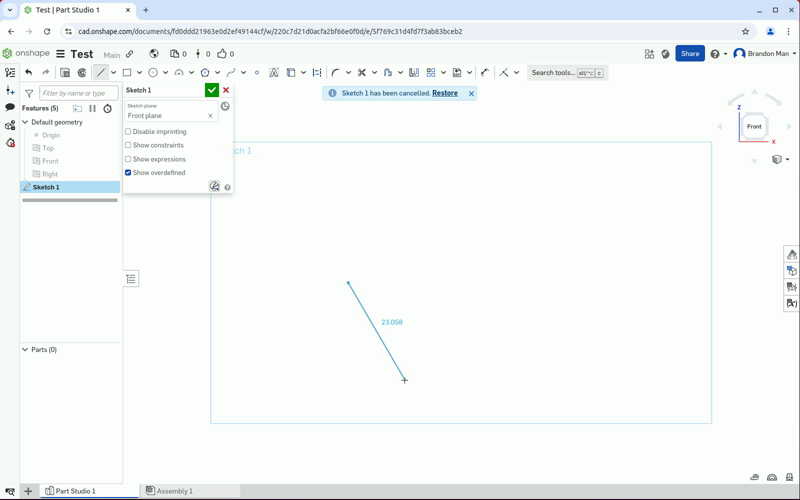
click(404, 379)
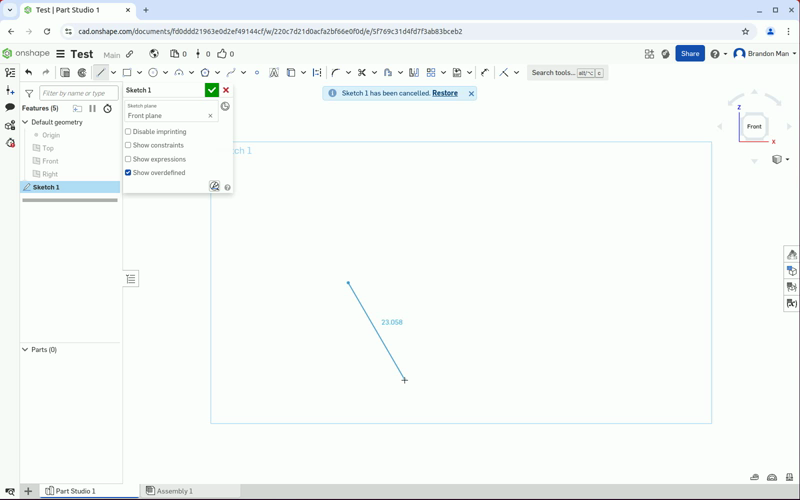
key_up(shift)
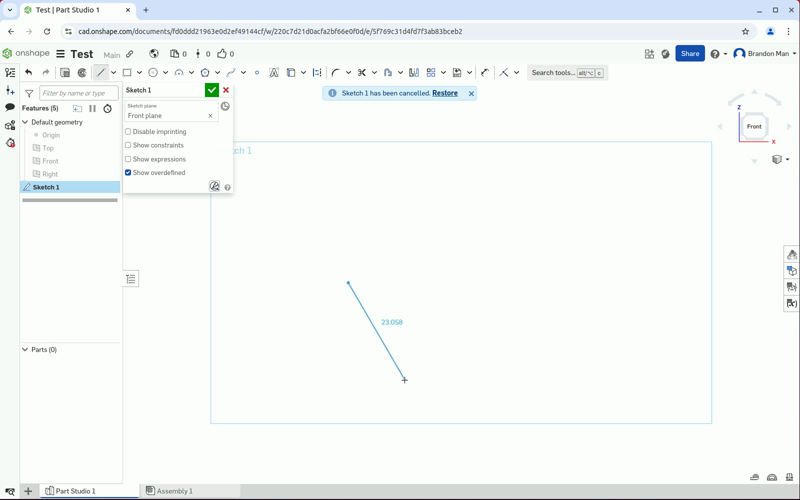
key_down(shift)
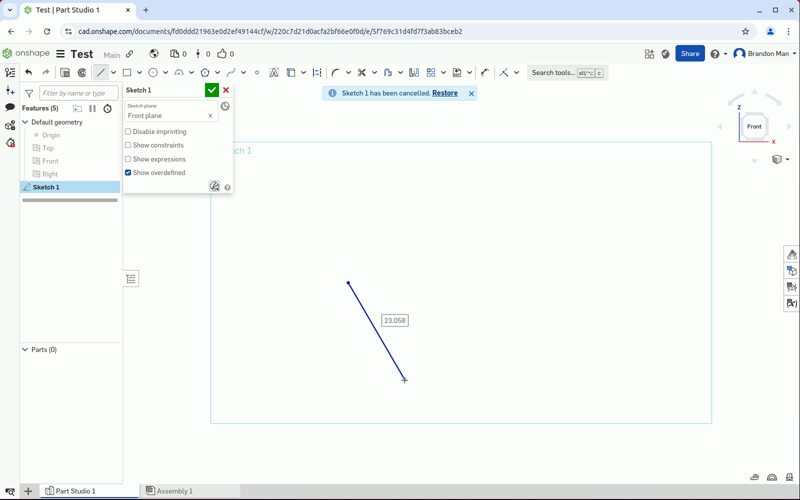
mouse_move(515, 379)
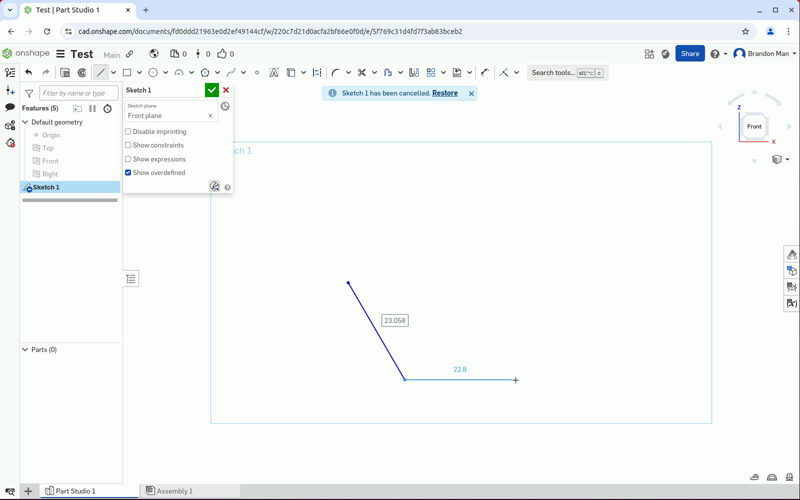
click(515, 379)
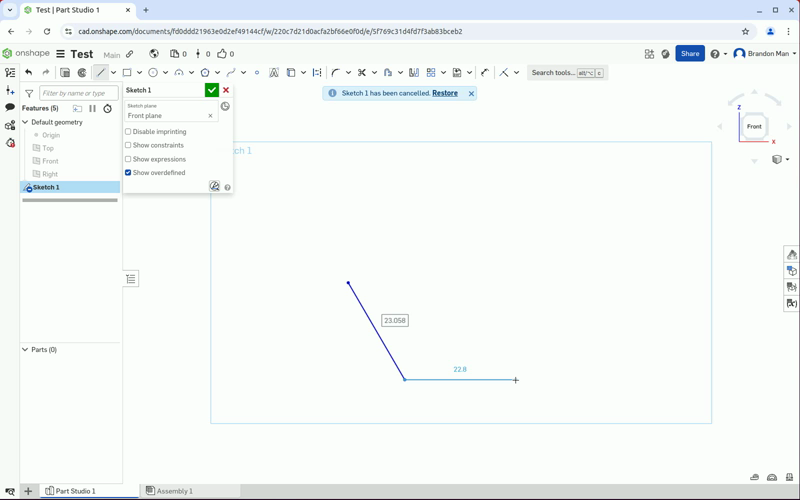
key_up(shift)
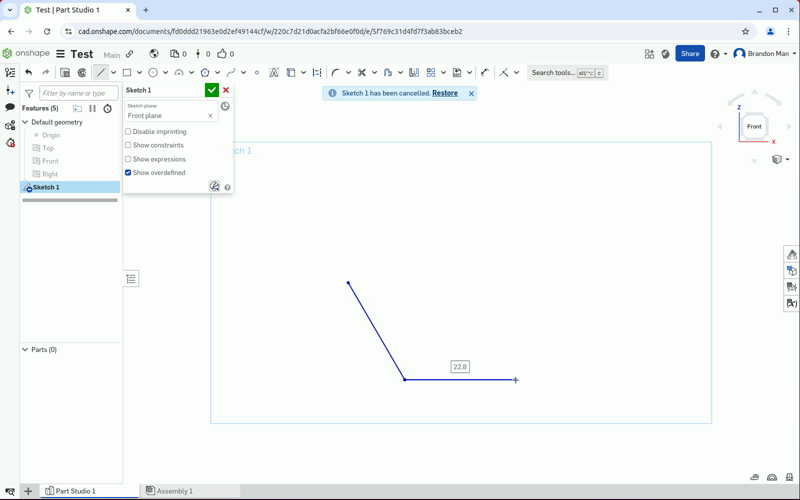
key_down(shift)
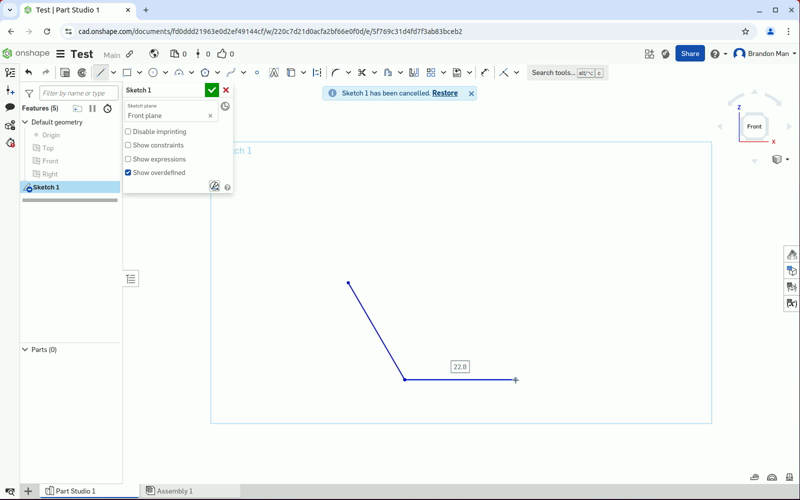
mouse_move(572, 282)
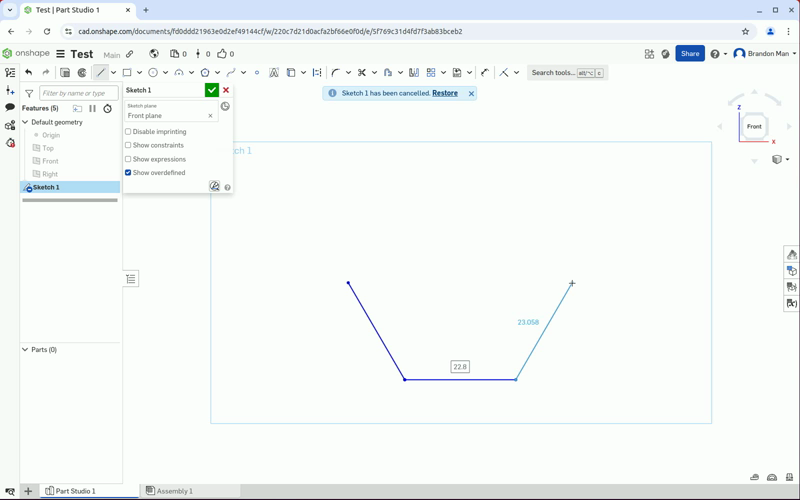
click(572, 282)
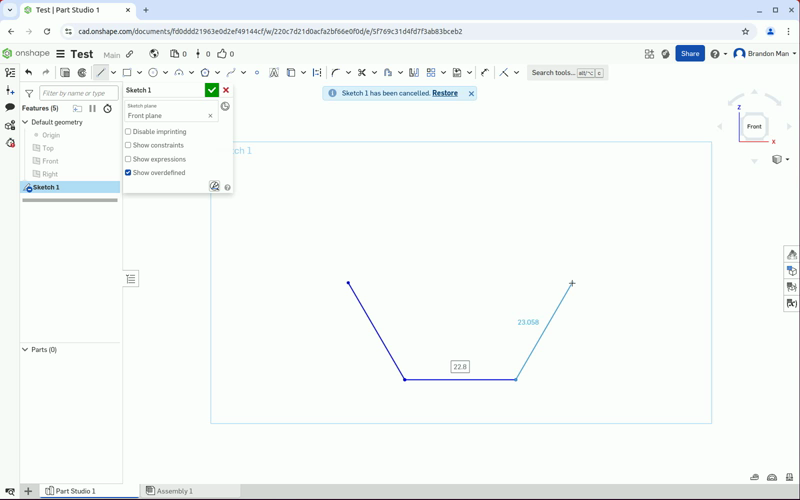
key_up(shift)
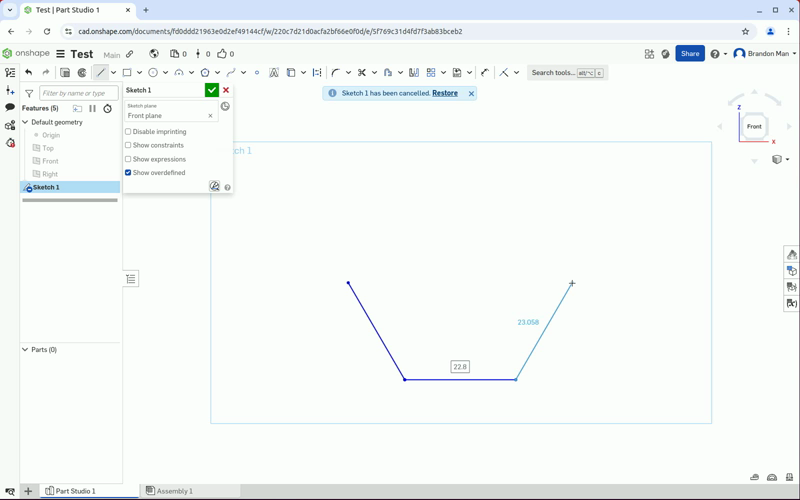
key_down(shift)
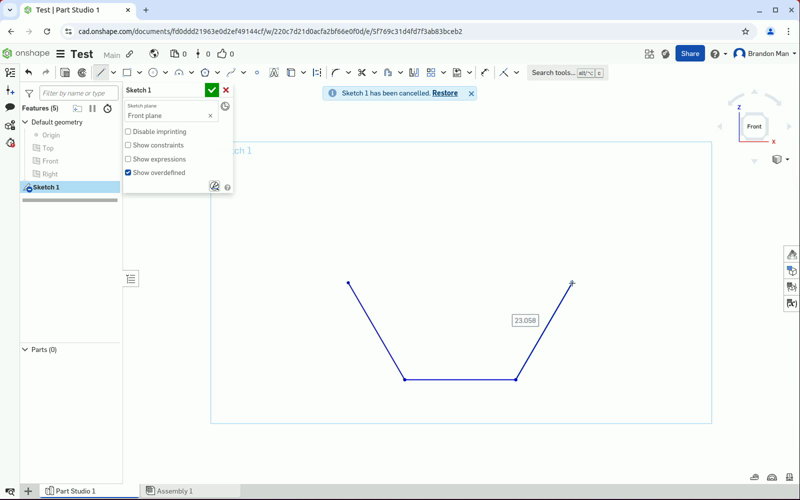
mouse_move(515, 186)
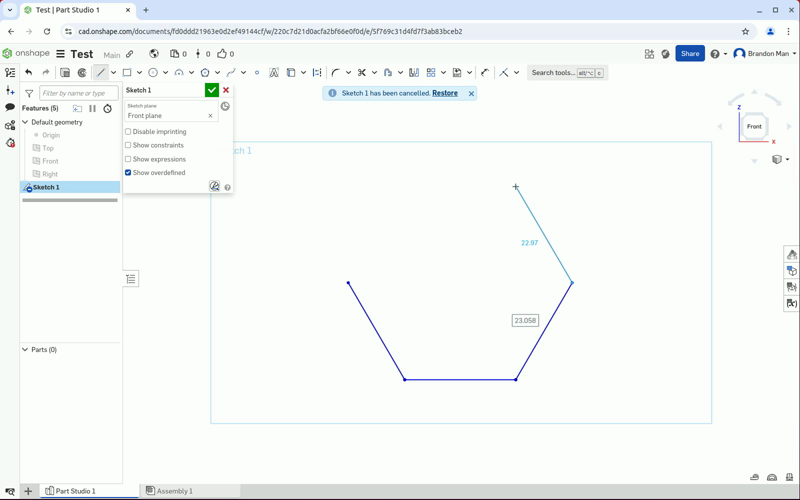
click(515, 186)
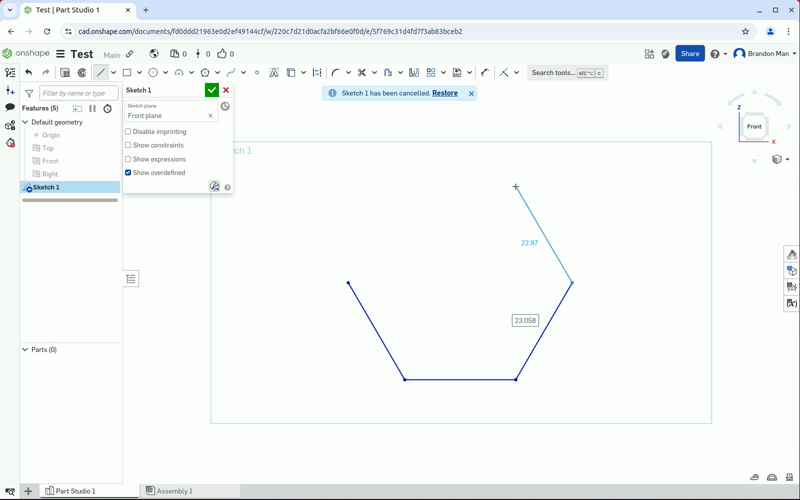
key_up(shift)
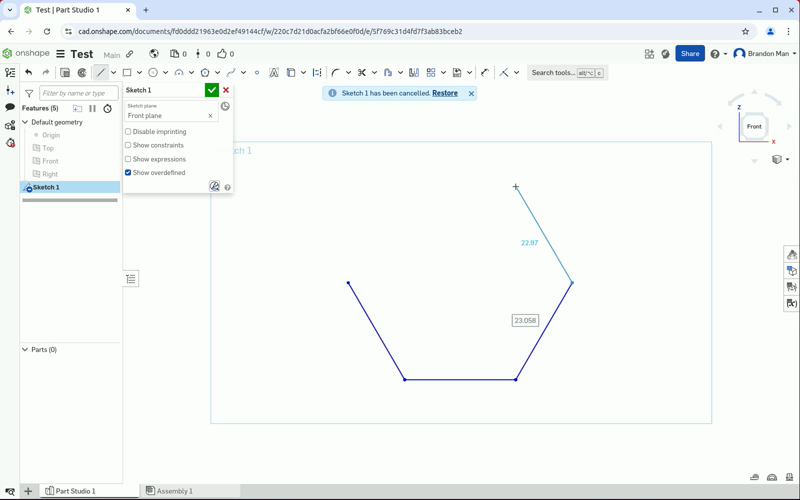
key_down(shift)
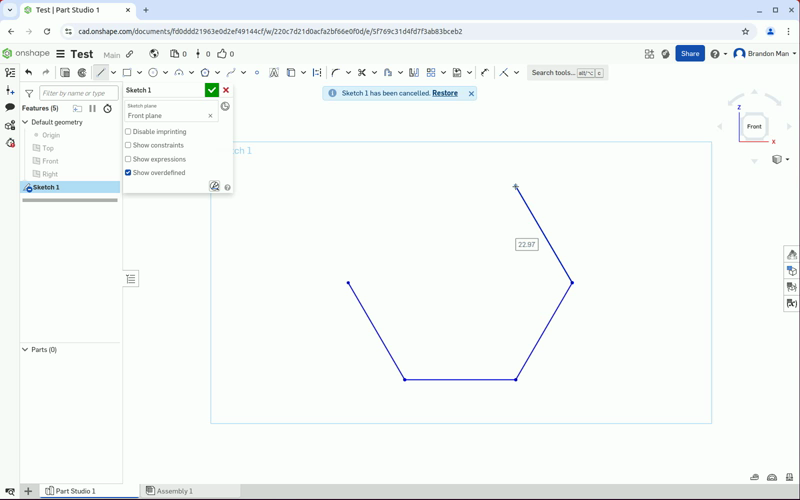
mouse_move(404, 186)
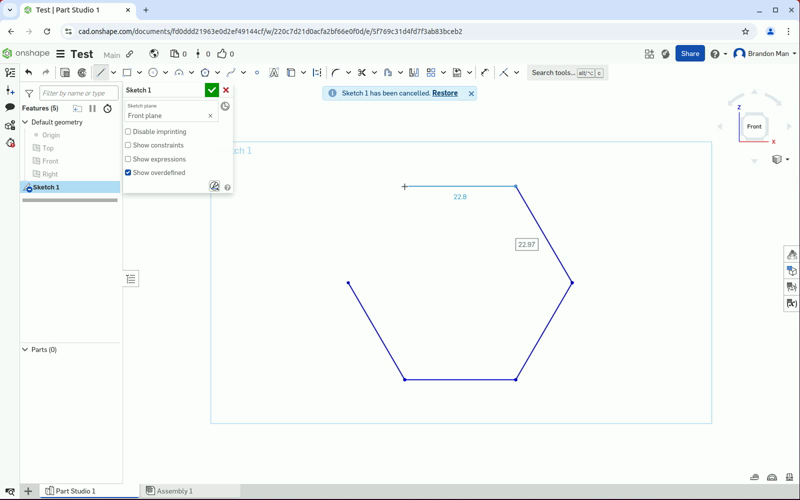
click(404, 186)
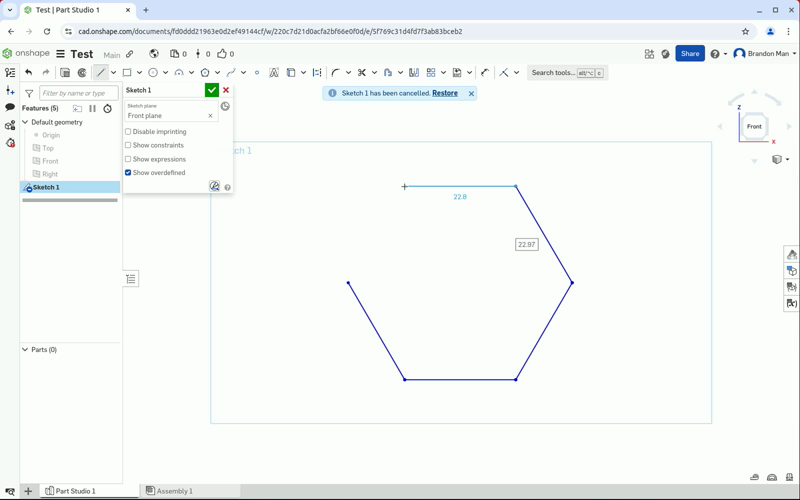
key_up(shift)
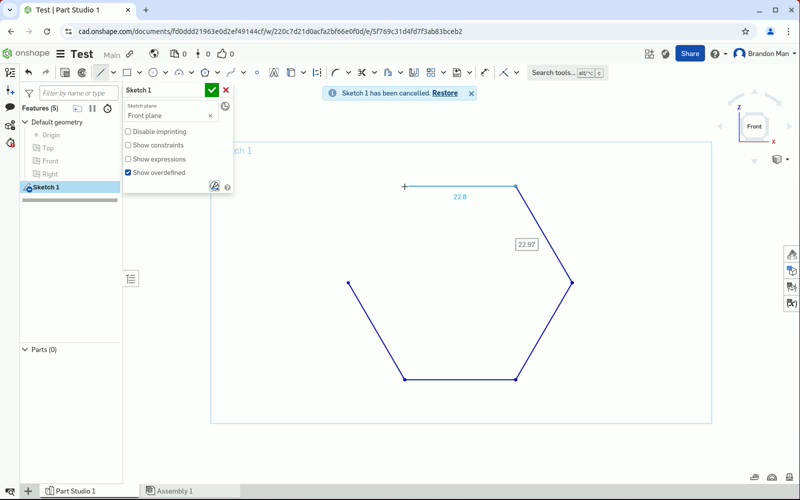
key_down(shift)
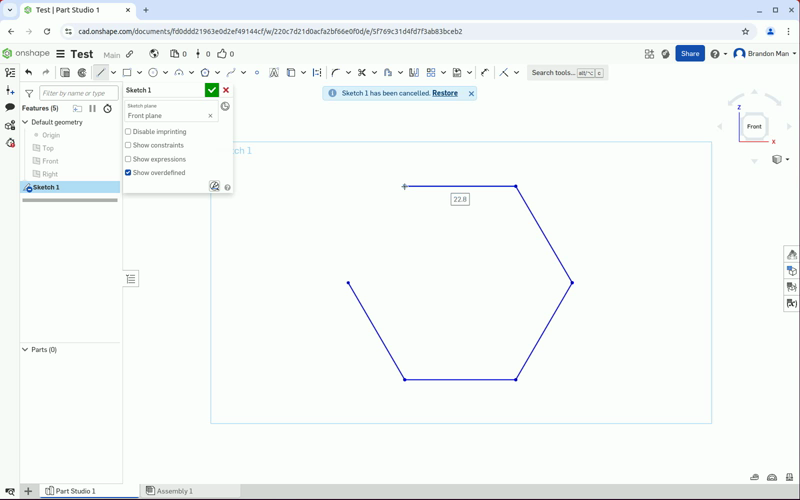
mouse_move(348, 282)
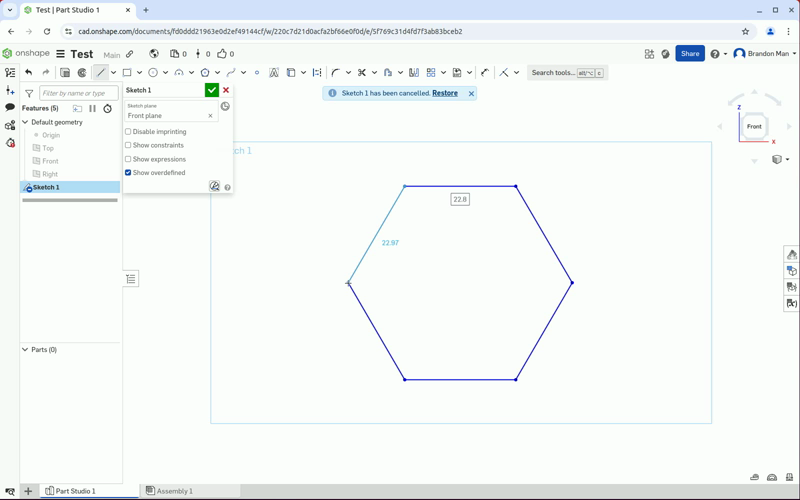
key_up(shift)
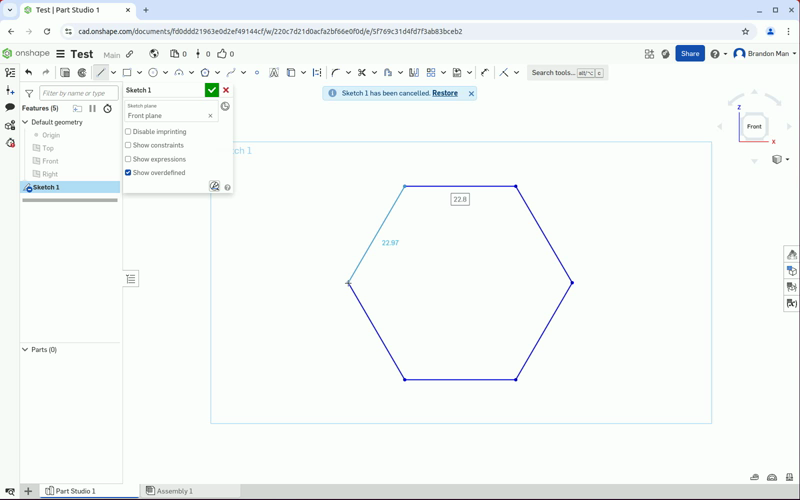
click(348, 282)
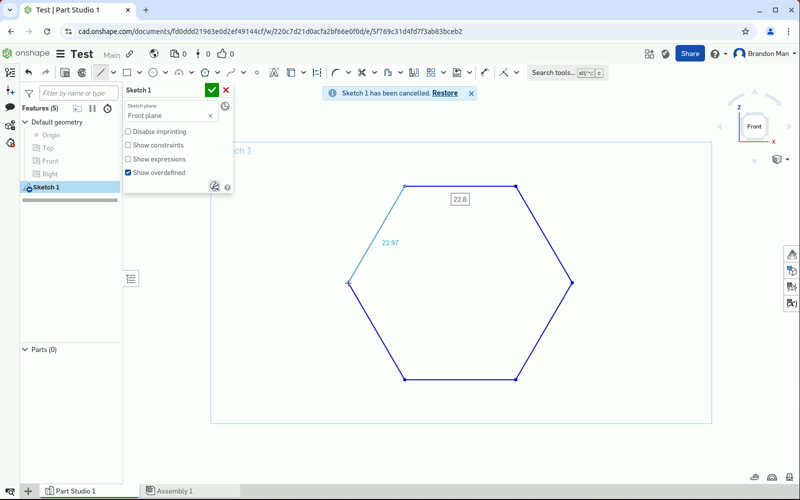
key(esc)
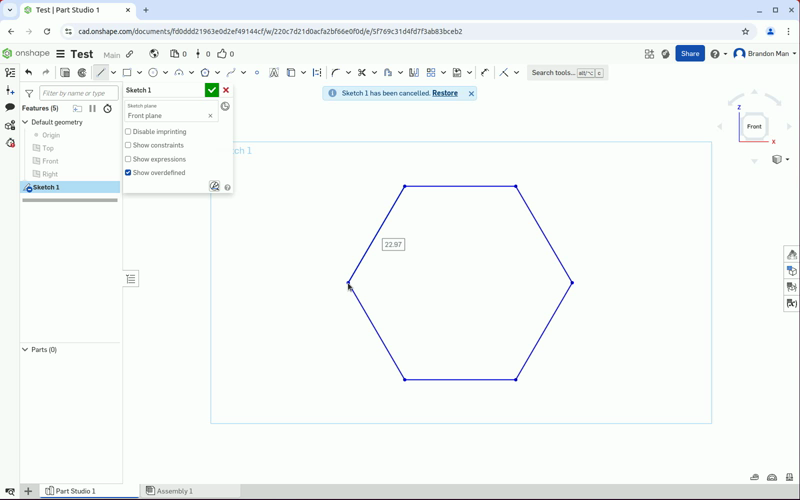
mouse_move(419, 323)
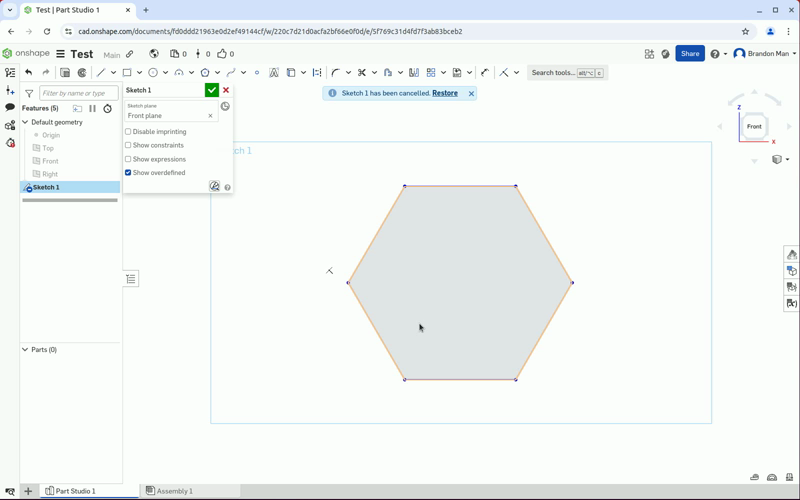
click(419, 323)
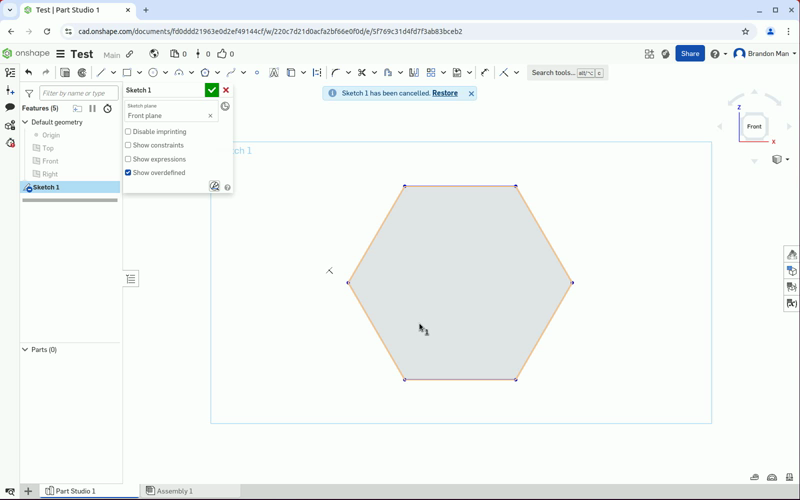
mouse_move(73, 352)
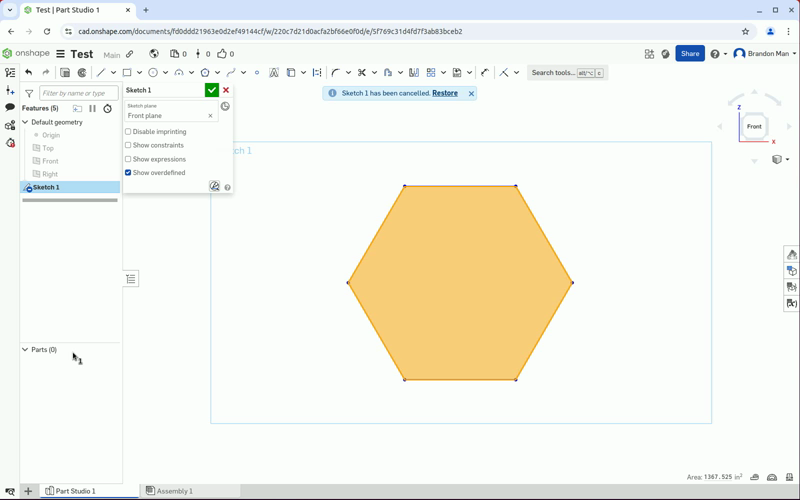
key(shift+y)
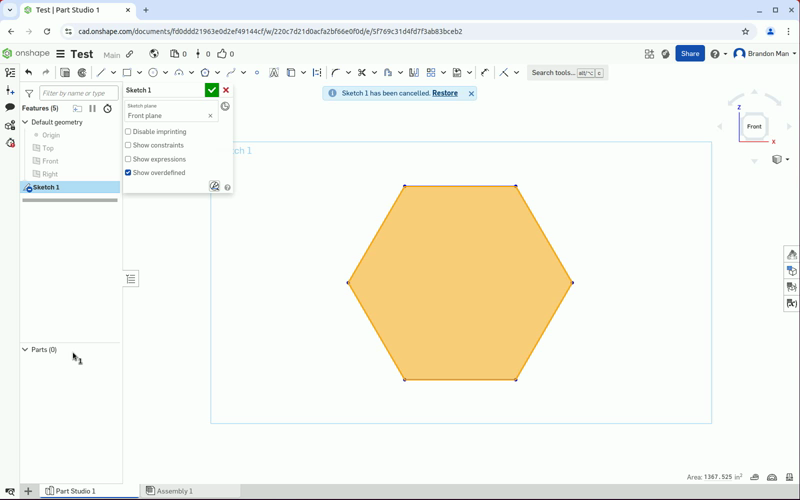
key(shift+e)
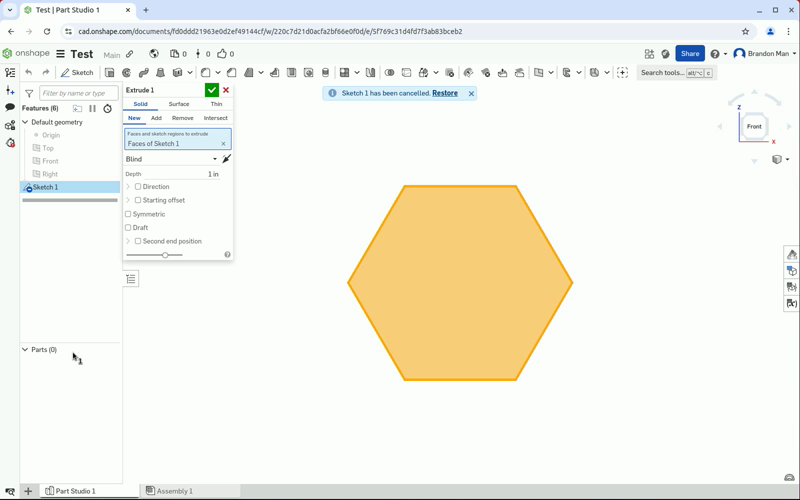
mouse_move(143, 106)
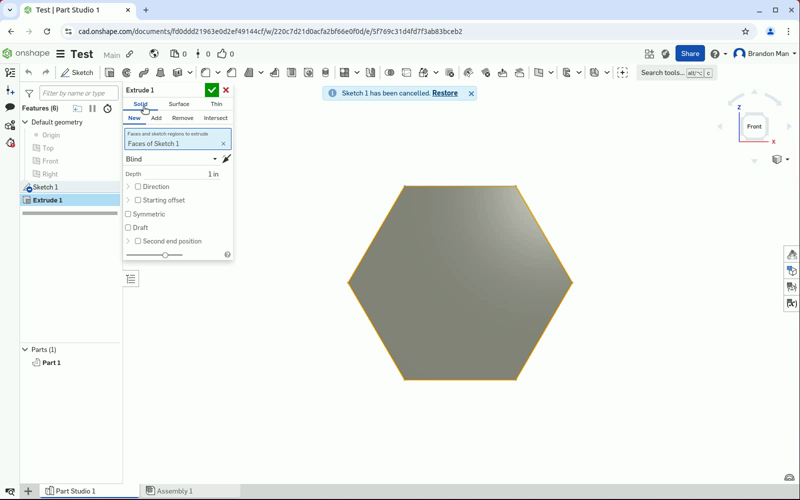
click(143, 106)
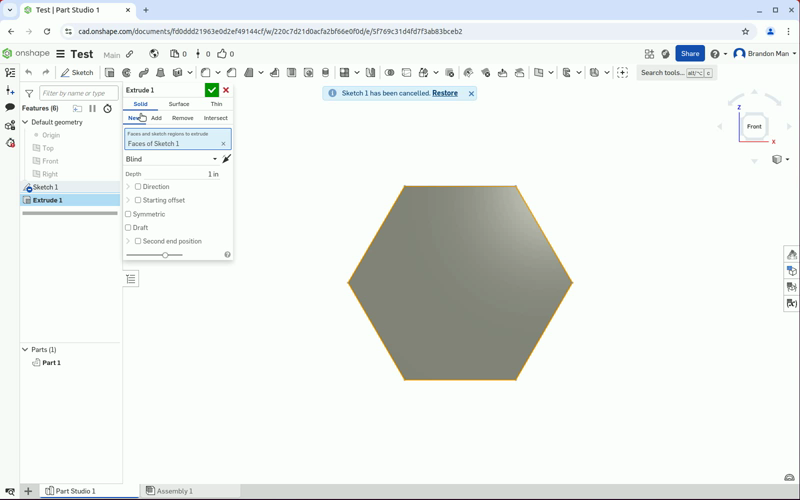
mouse_move(137, 120)
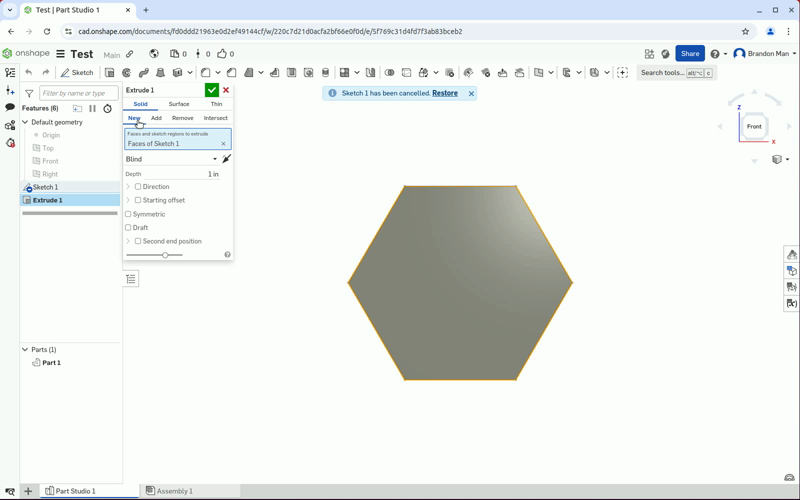
click(137, 120)
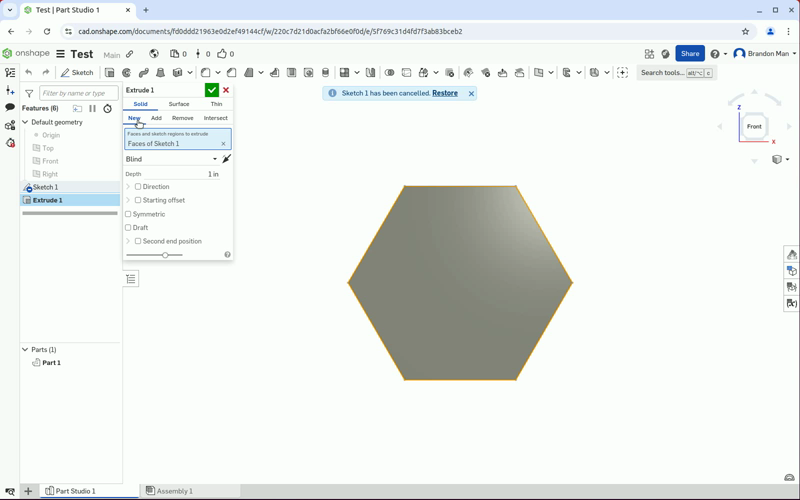
key(tab, 4)
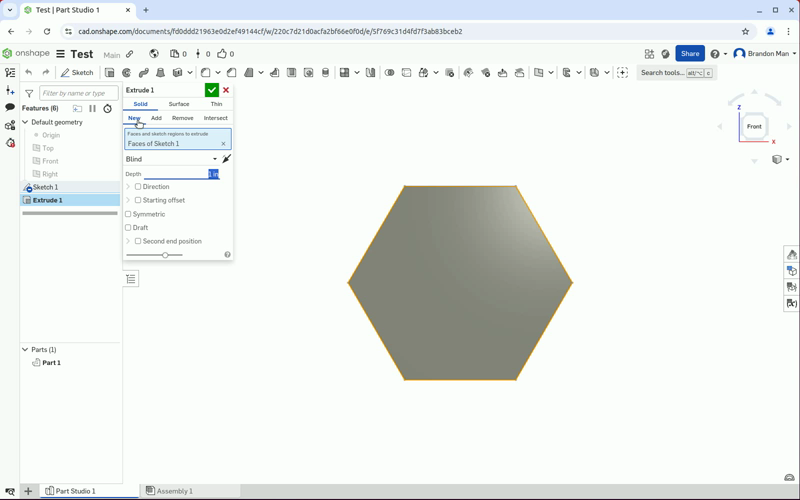
text(15.646)
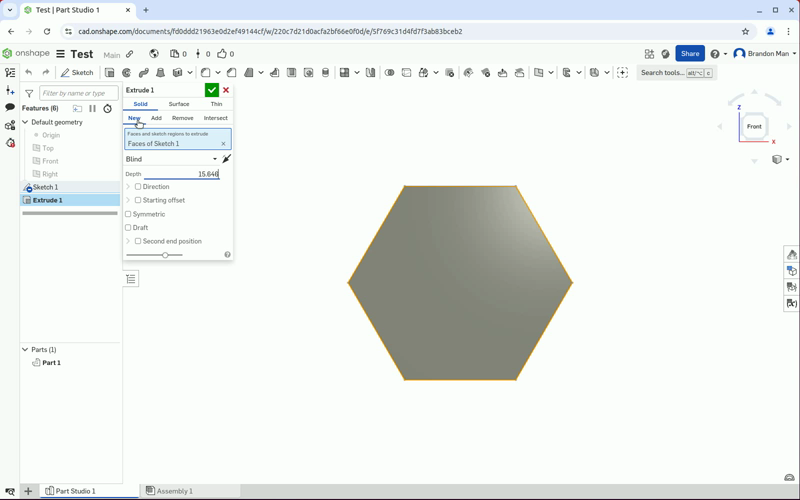
key(enter)
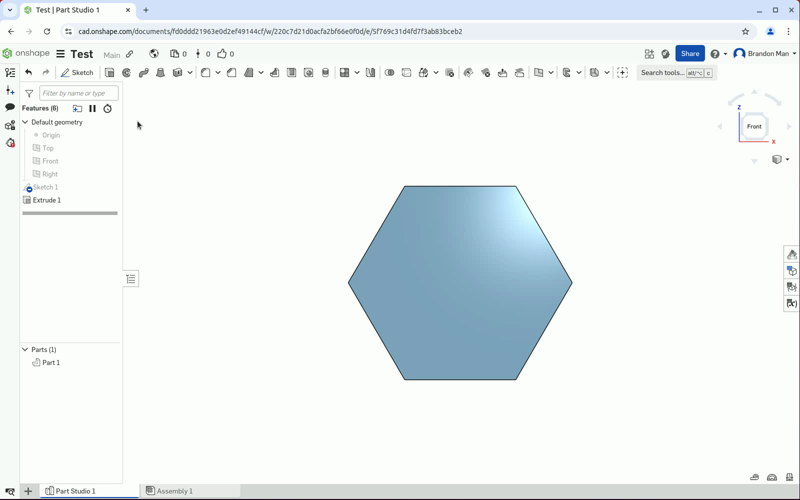
key(shift+h)
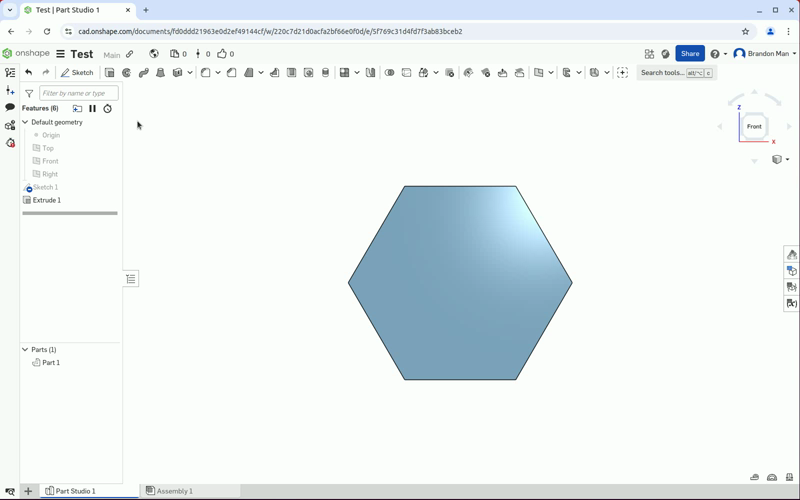
key(shift+h)
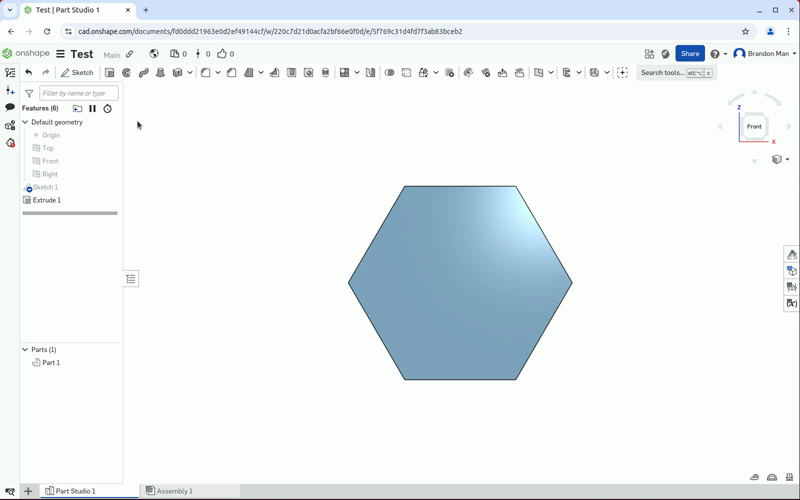
mouse_move(73, 189)
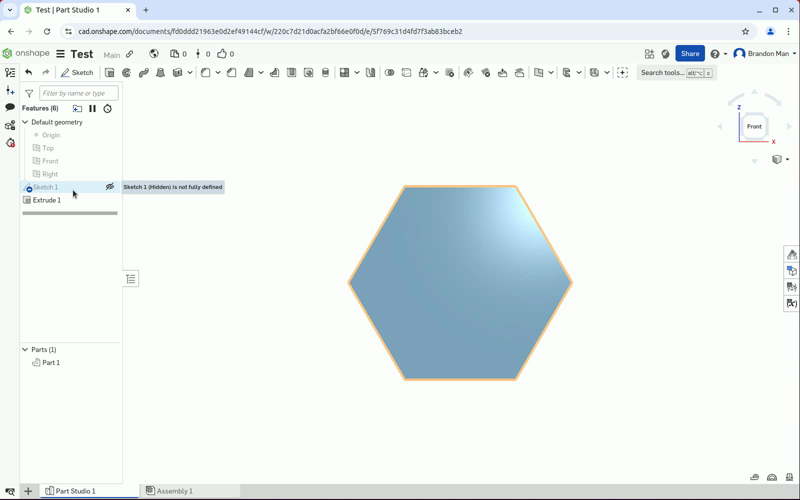
click(73, 189)
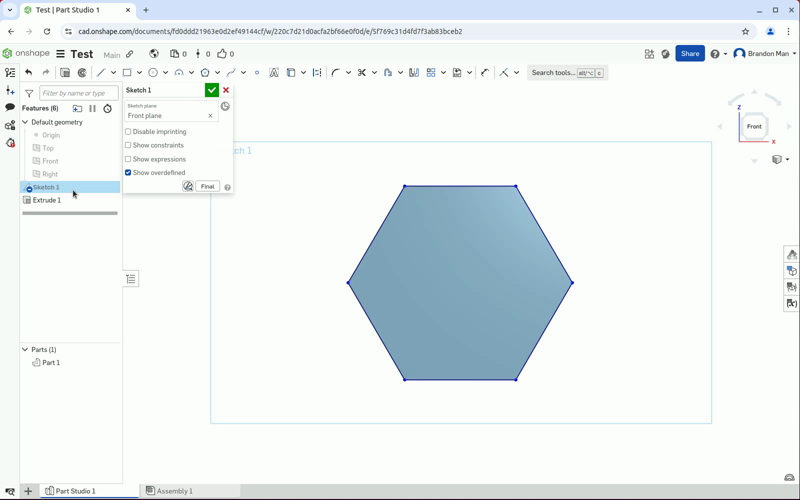
mouse_move(229, 92)
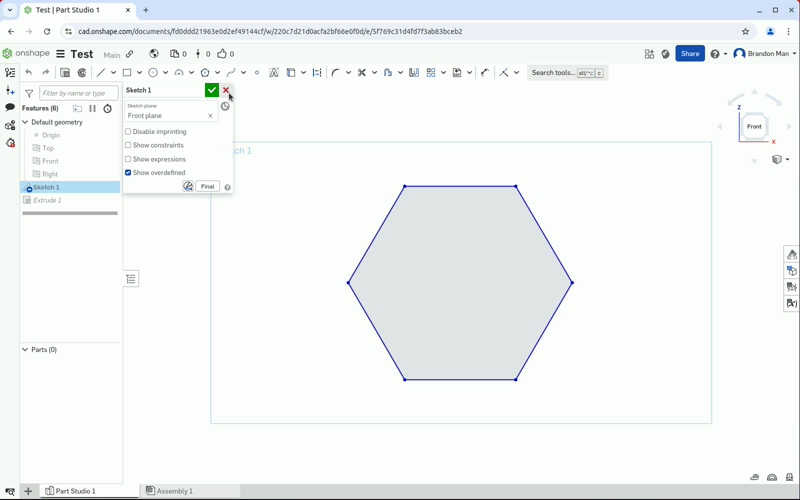
click(229, 92)
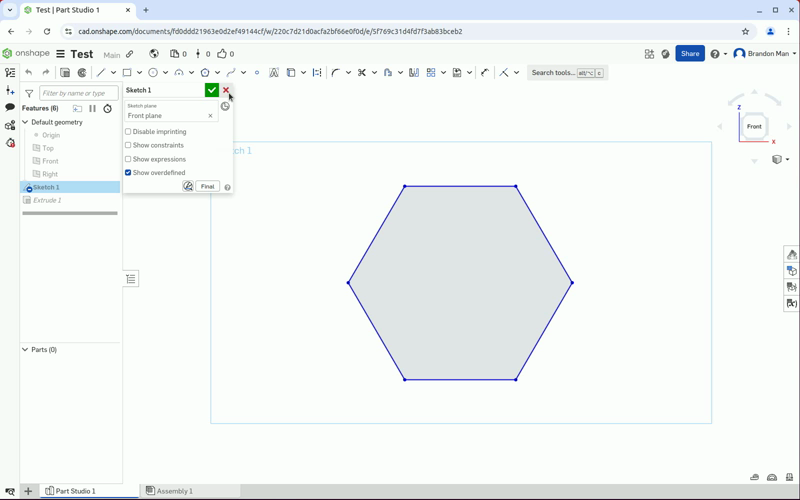
key(shift+s)
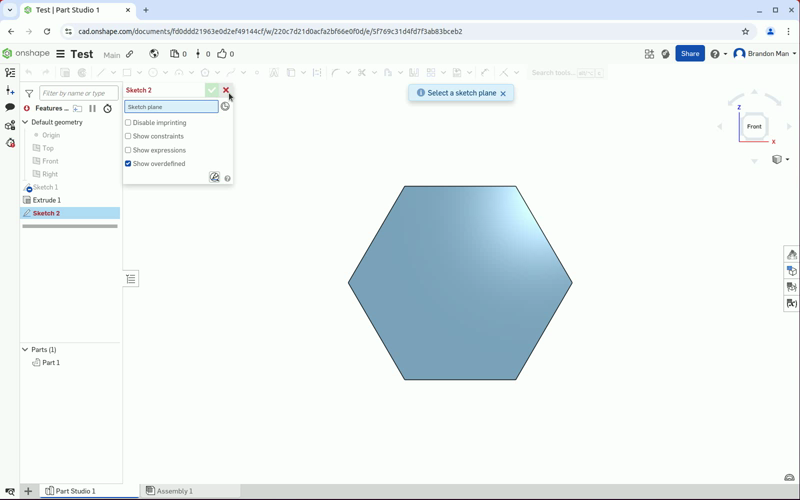
mouse_move(73, 163)
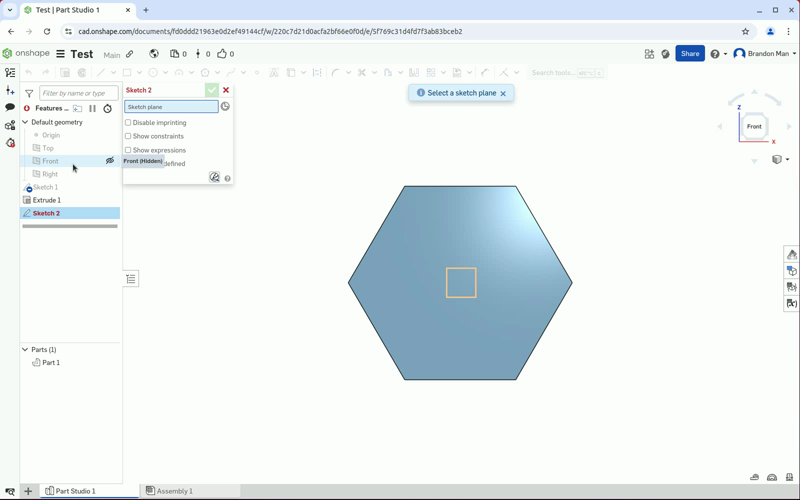
click(73, 163)
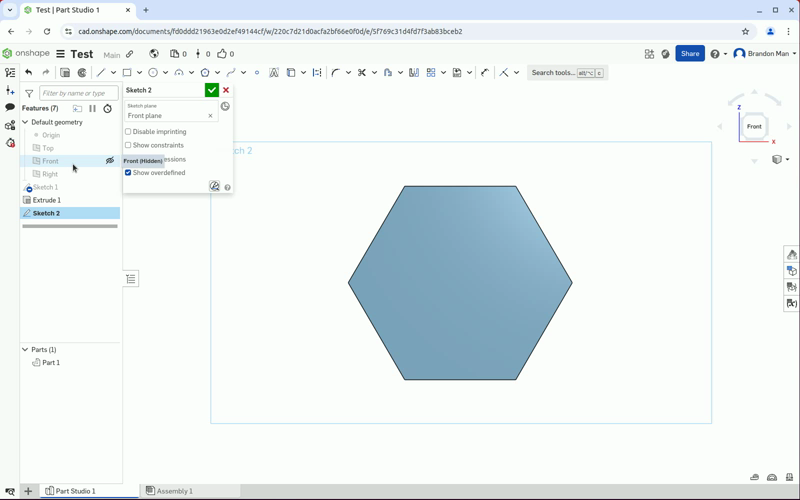
mouse_move(73, 352)
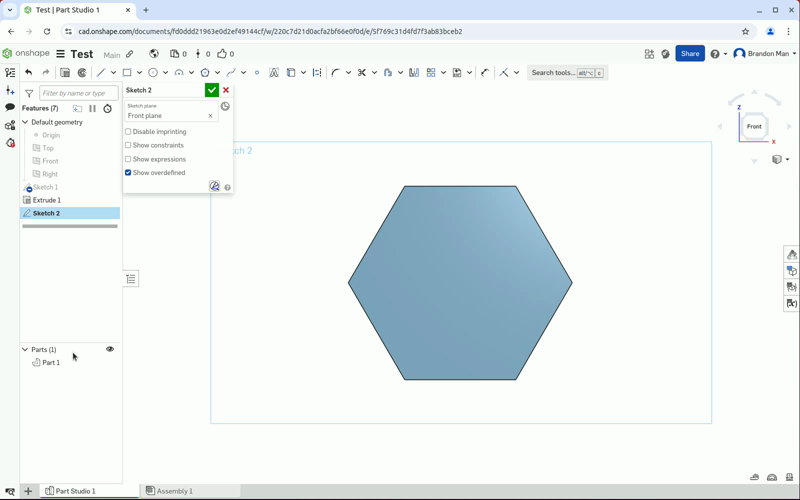
key(y)
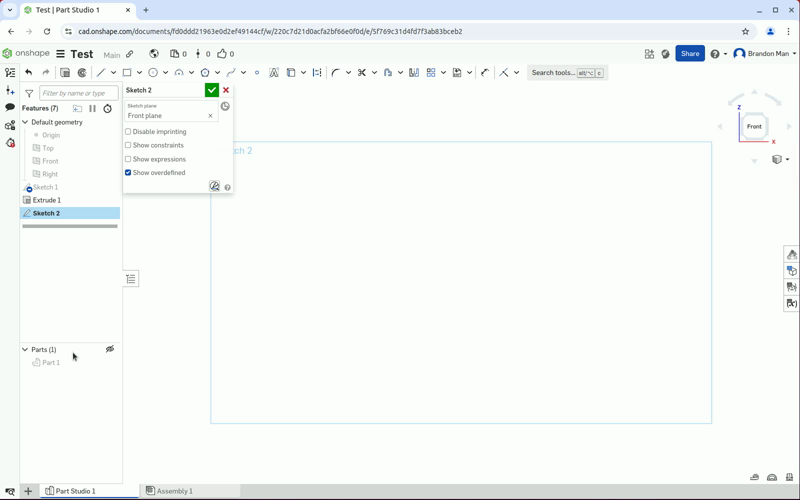
key(l)
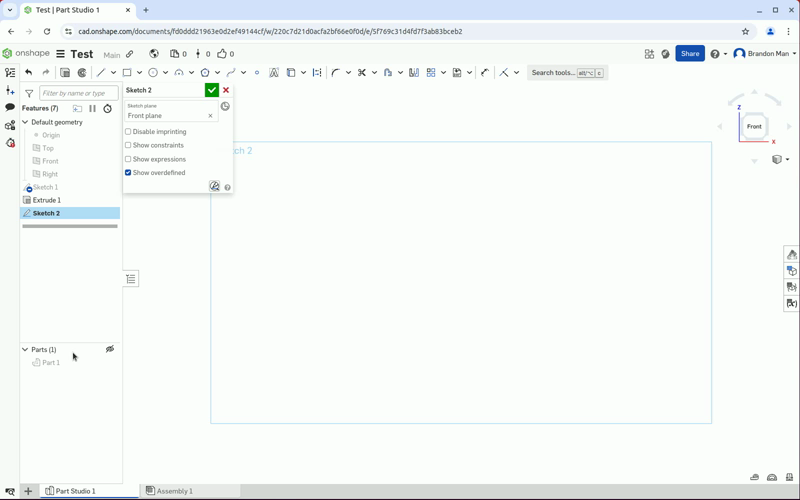
key_down(shift)
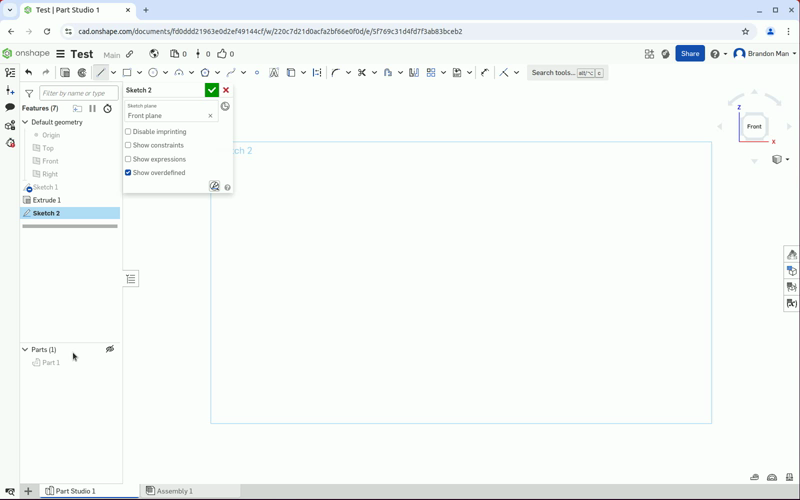
mouse_move(348, 282)
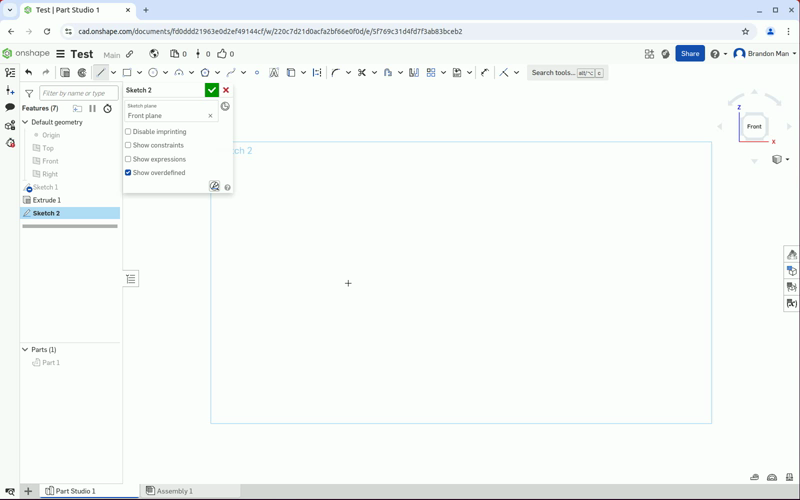
click(348, 282)
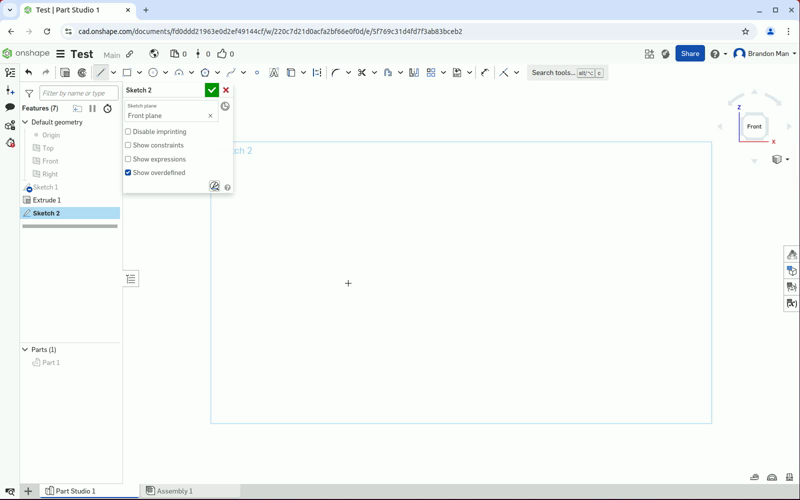
key_up(shift)
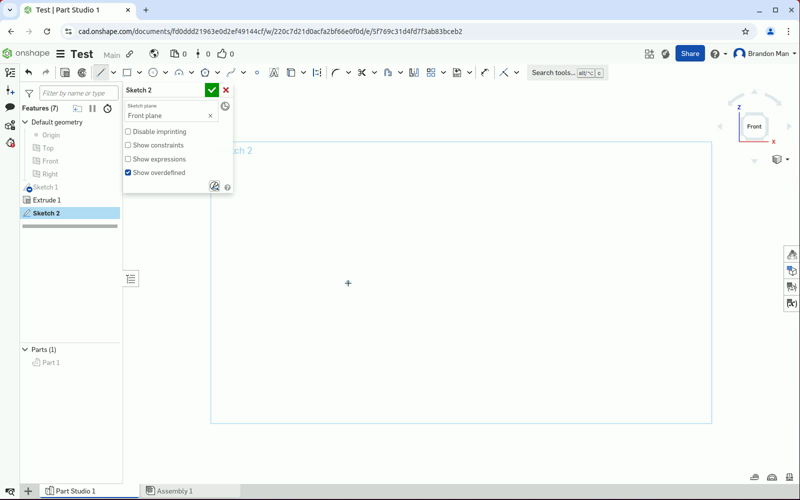
key_down(shift)
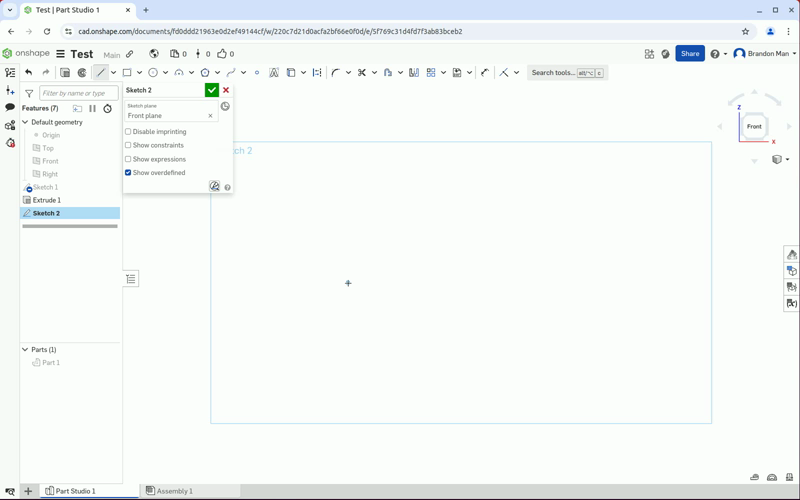
mouse_move(404, 379)
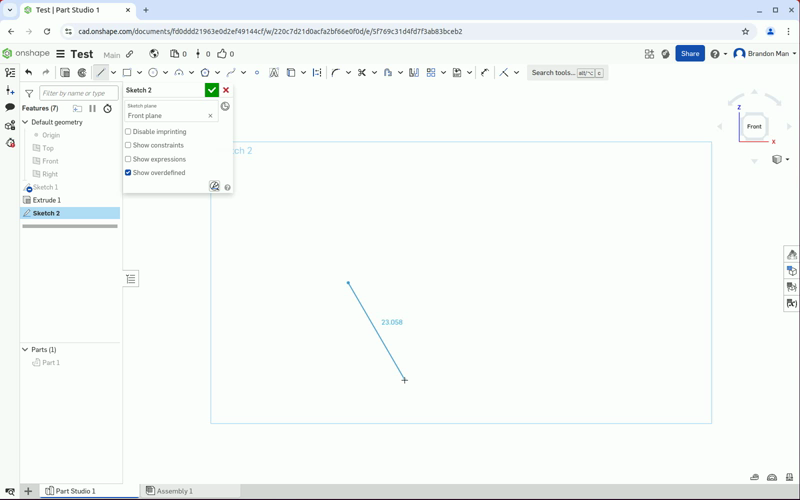
click(404, 379)
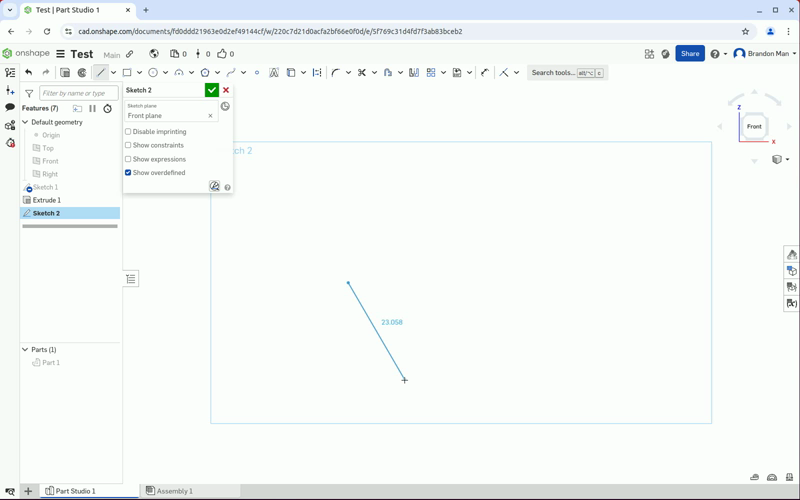
key_up(shift)
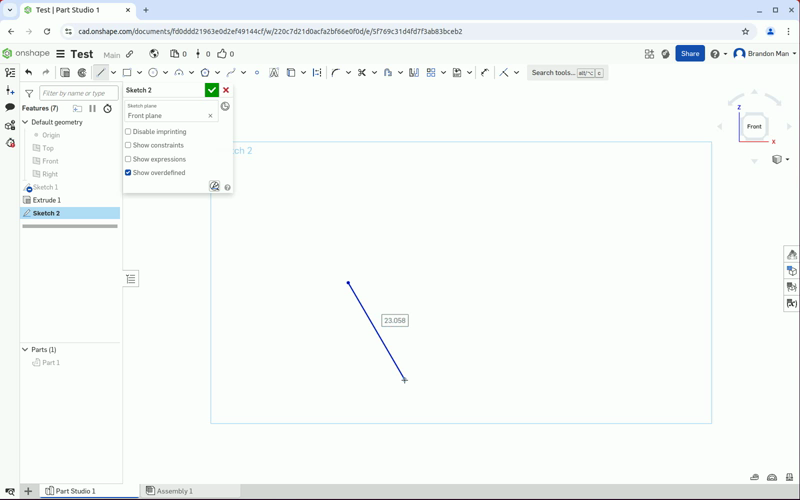
key_down(shift)
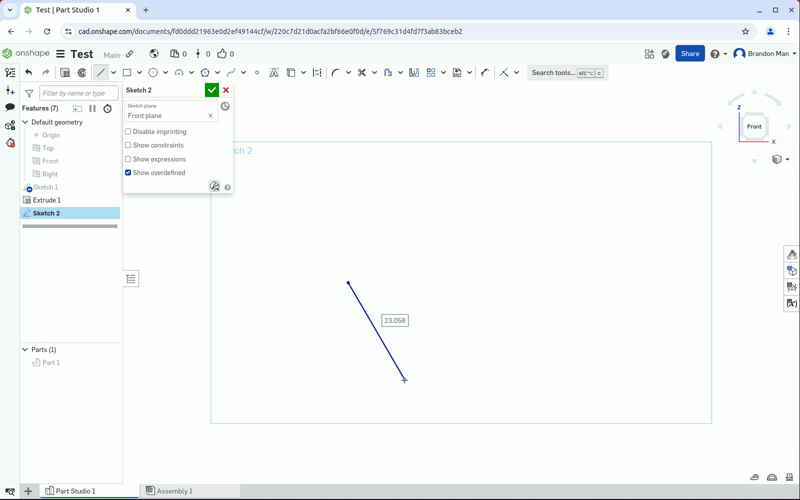
mouse_move(515, 379)
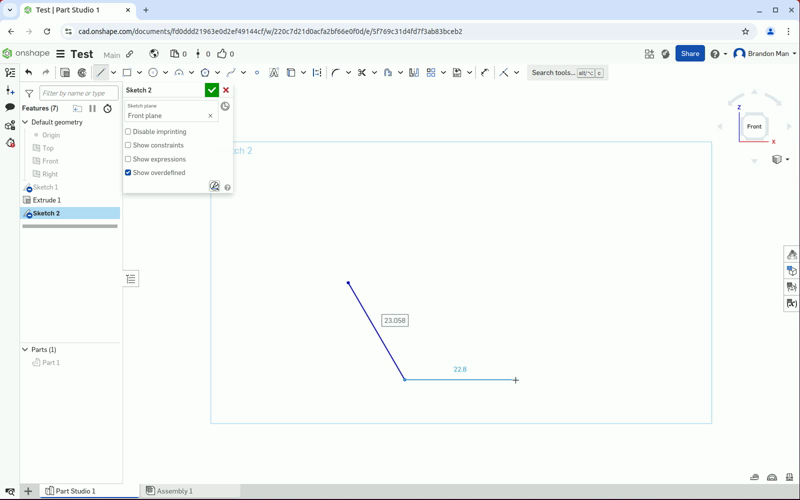
click(515, 379)
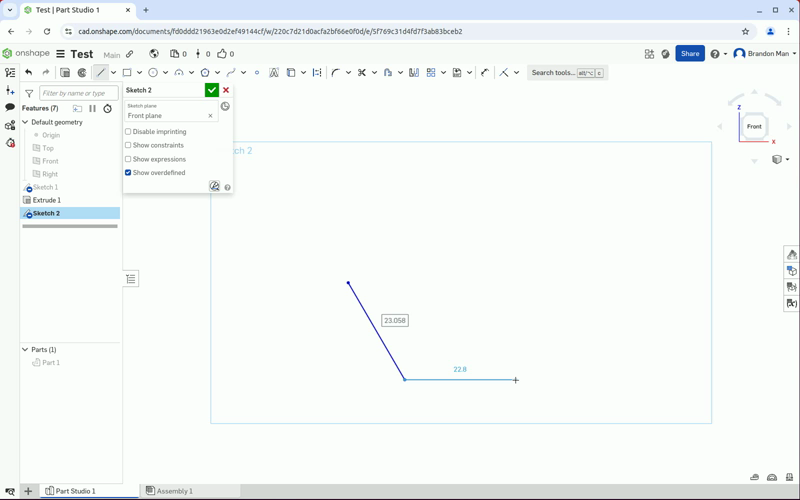
key_up(shift)
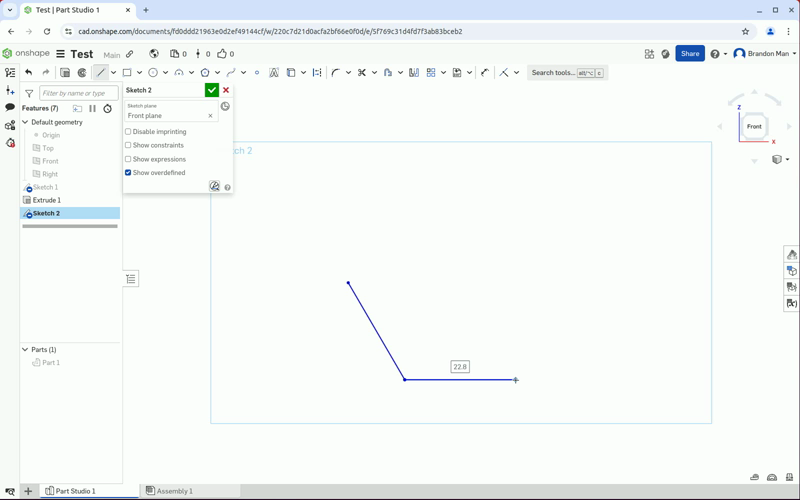
key_down(shift)
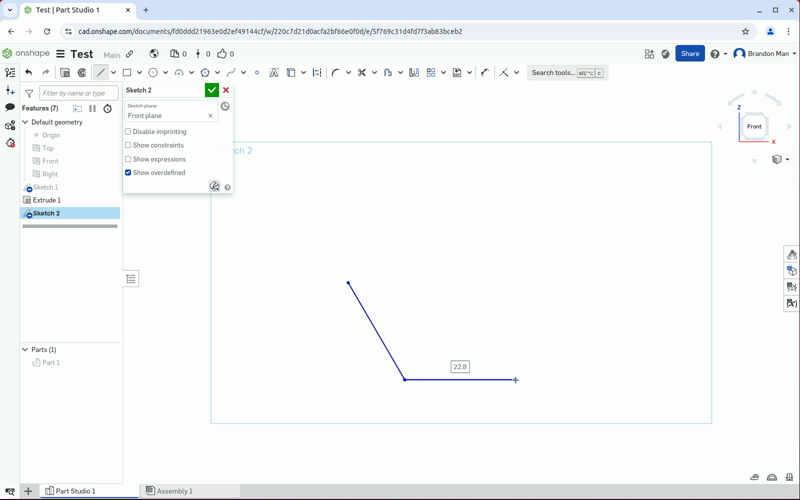
mouse_move(572, 282)
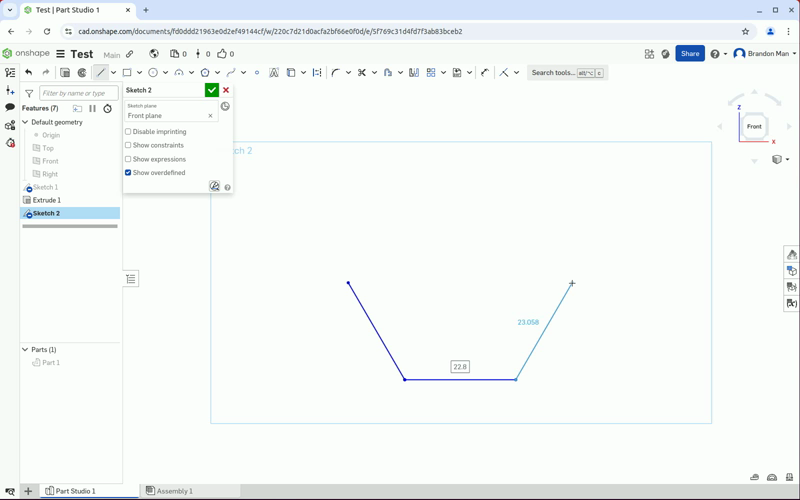
click(572, 282)
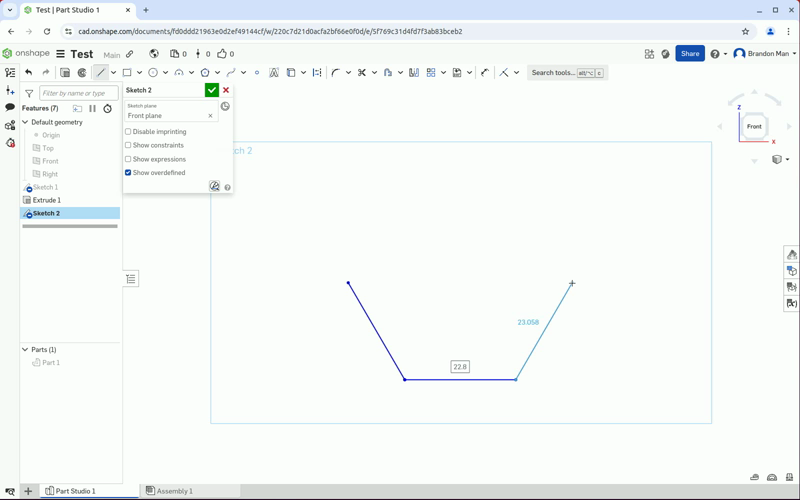
key_up(shift)
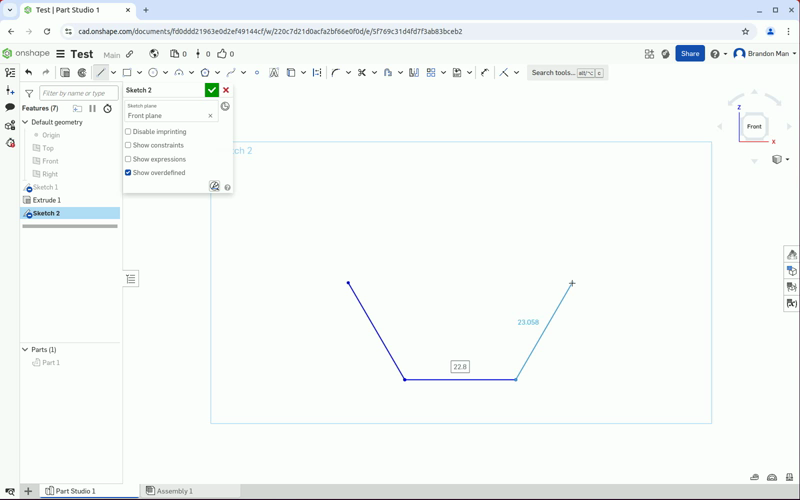
key_down(shift)
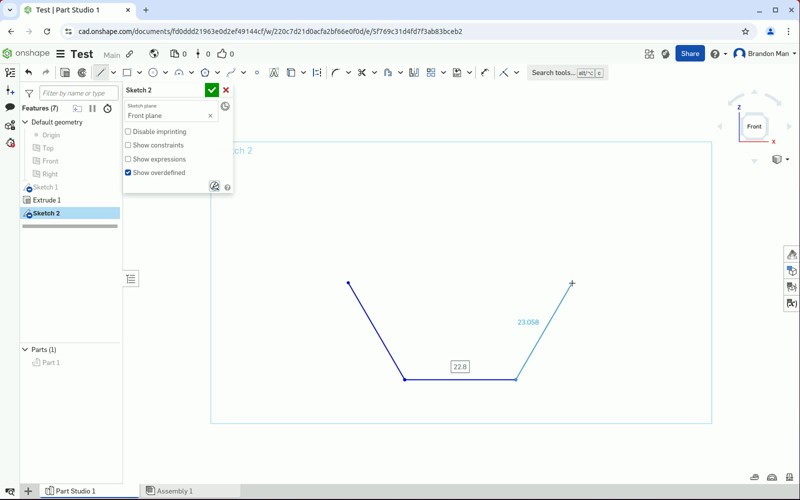
mouse_move(515, 186)
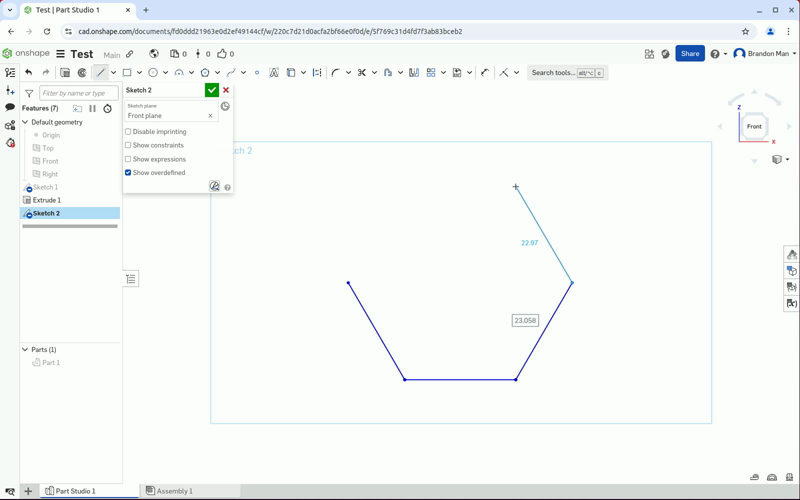
click(515, 186)
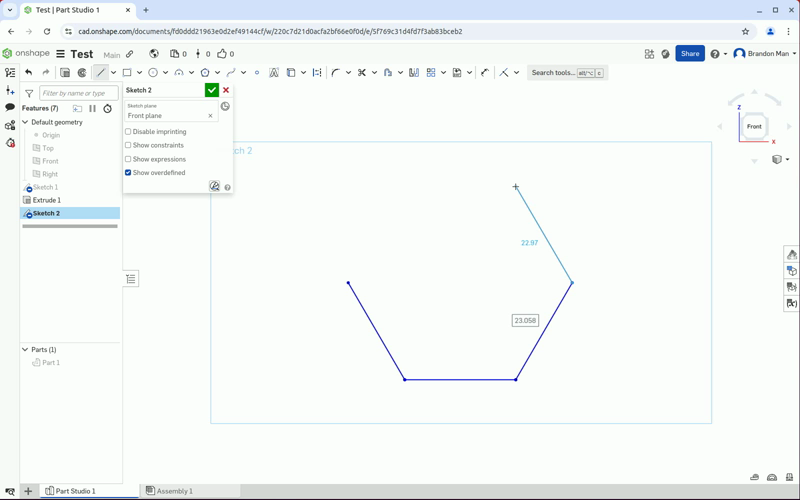
key_up(shift)
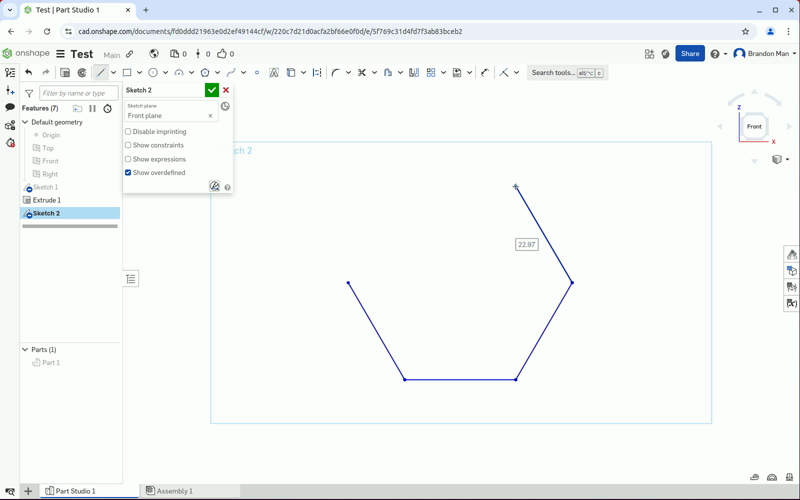
key_down(shift)
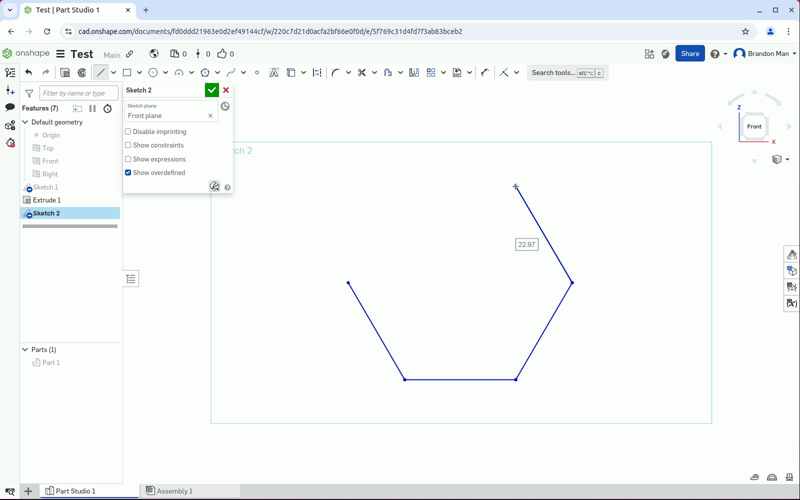
mouse_move(404, 186)
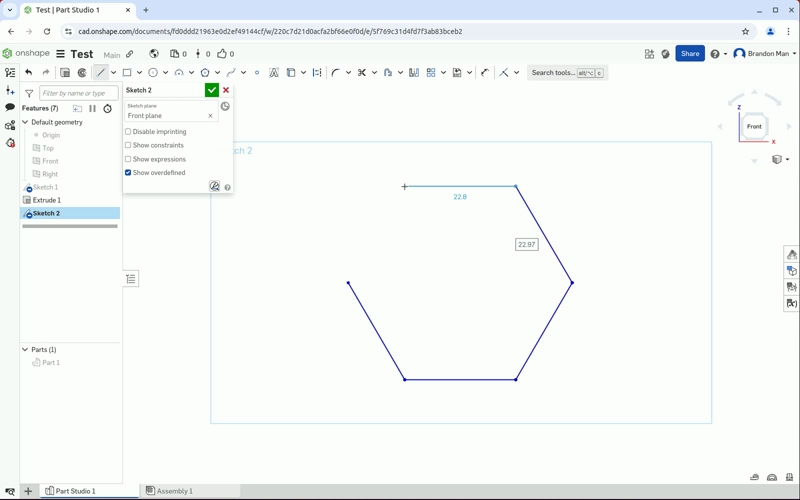
click(404, 186)
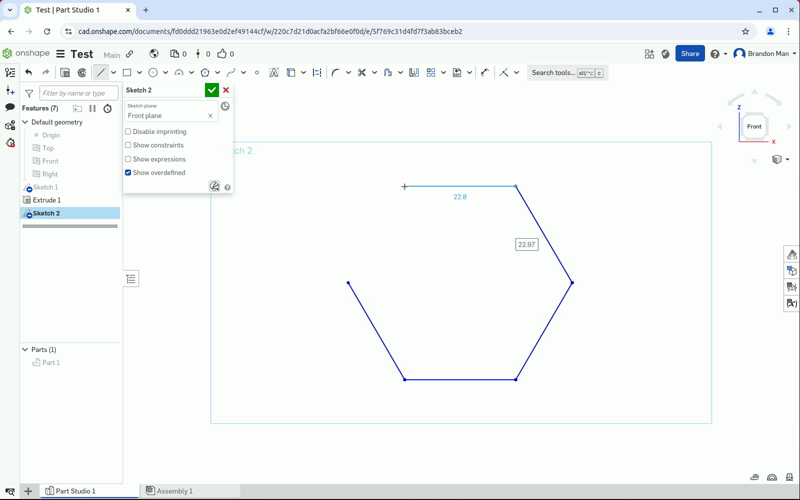
key_up(shift)
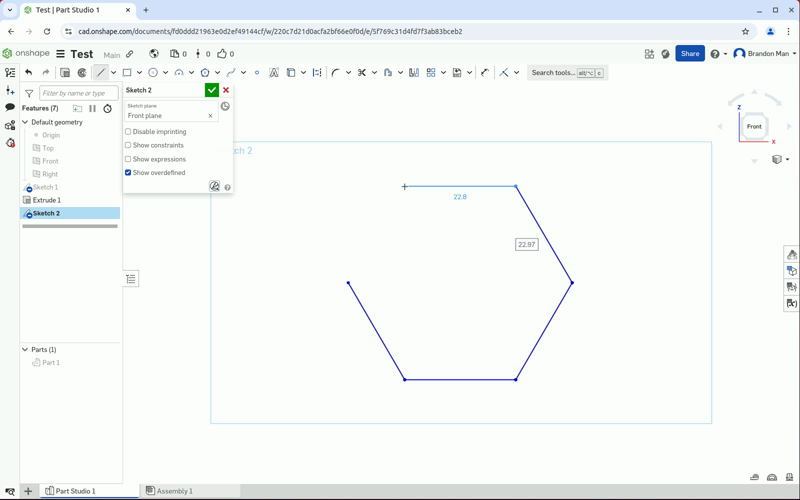
key_down(shift)
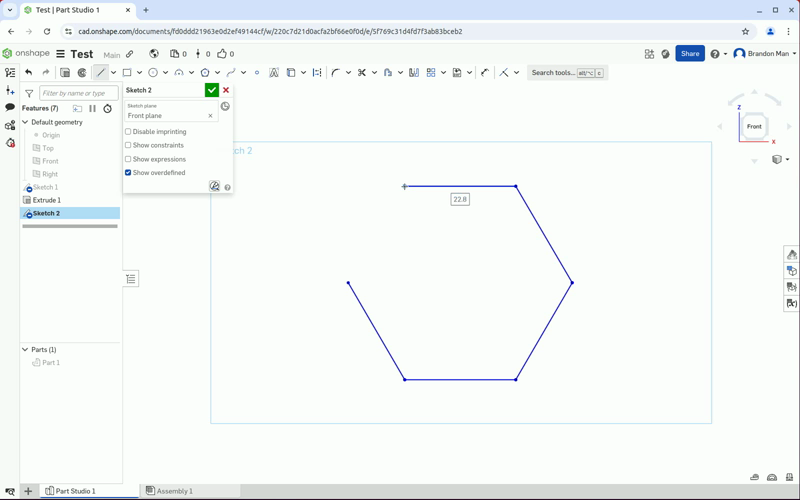
mouse_move(348, 282)
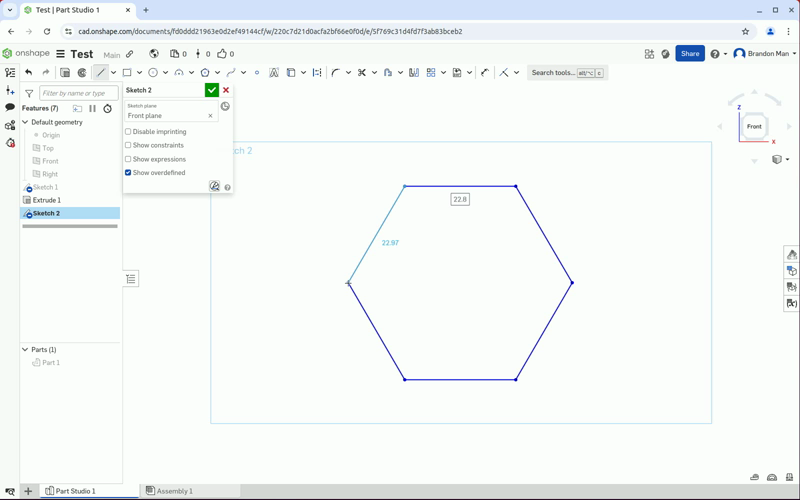
key_up(shift)
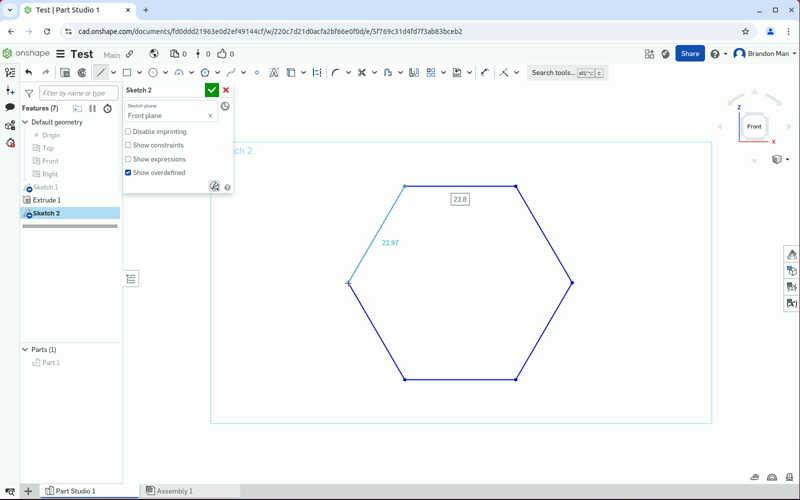
click(348, 282)
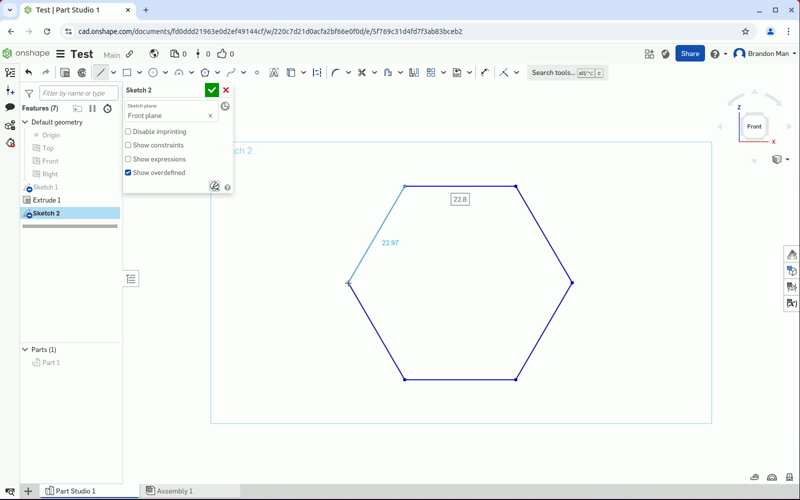
key(esc)
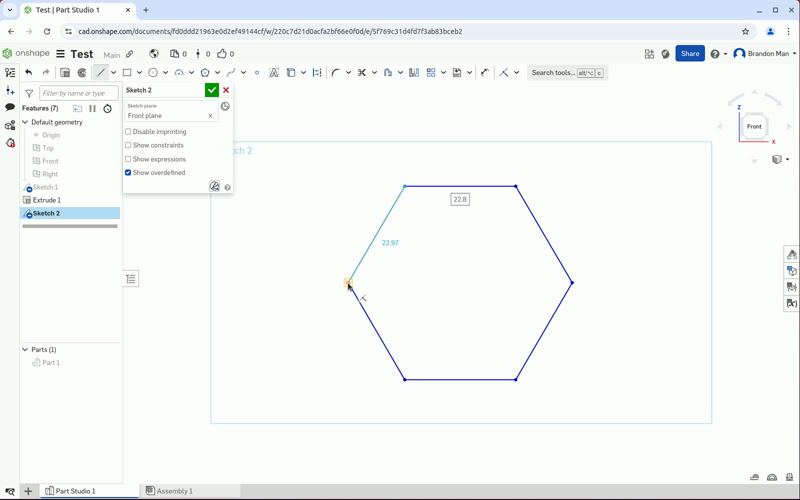
mouse_move(443, 215)
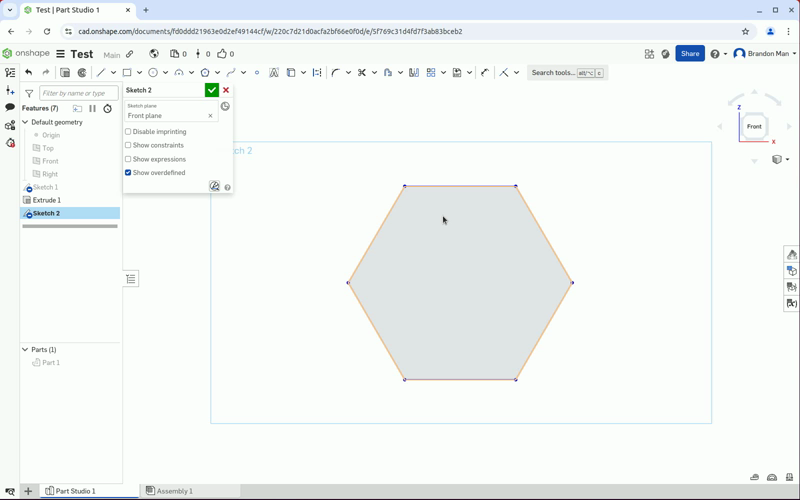
click(443, 215)
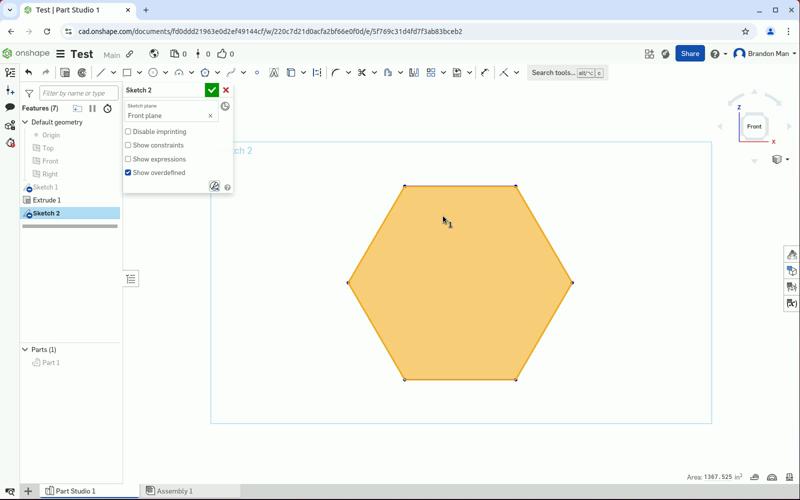
mouse_move(73, 352)
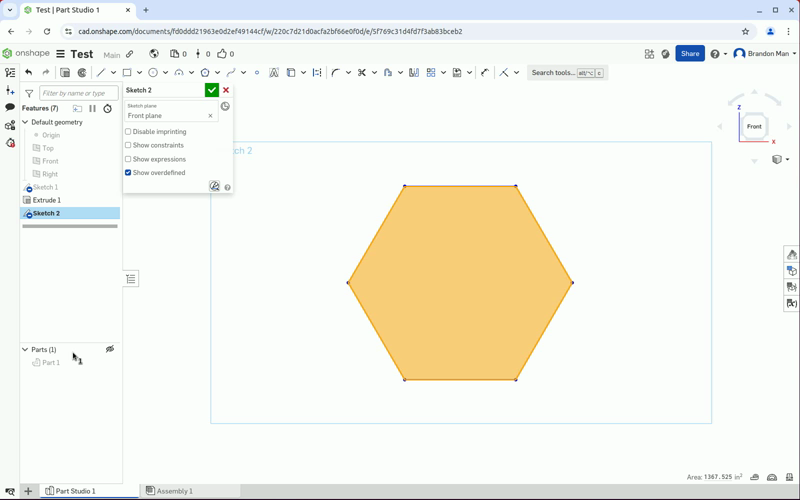
key(shift+y)
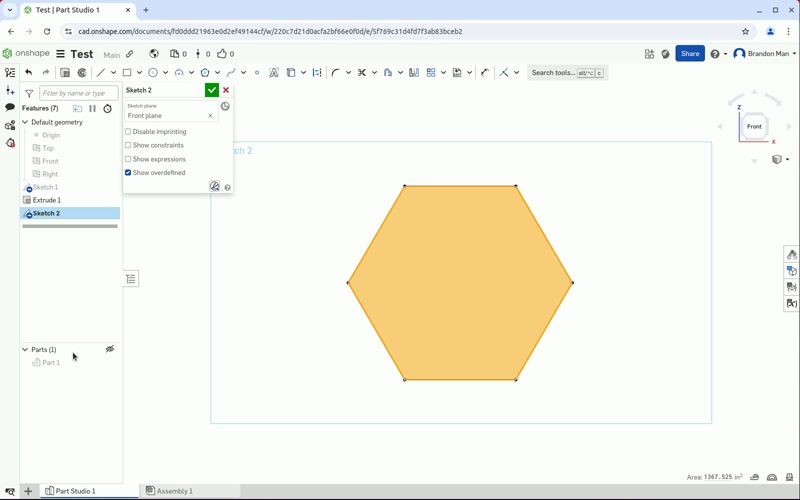
key(shift+e)
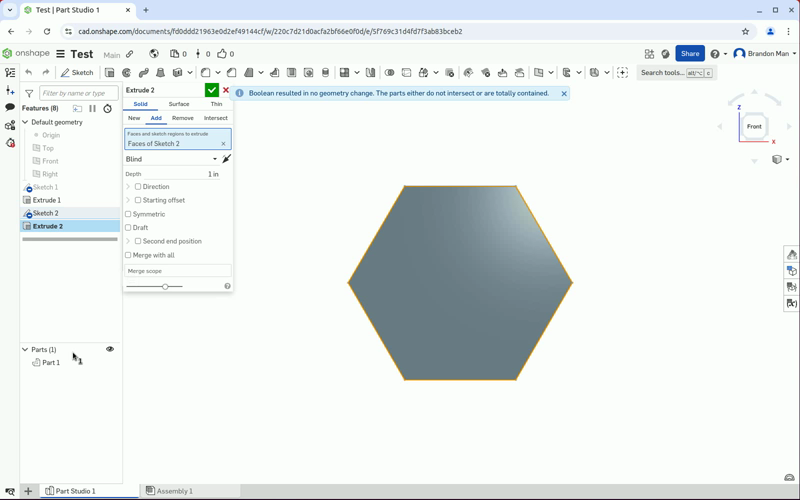
mouse_move(143, 106)
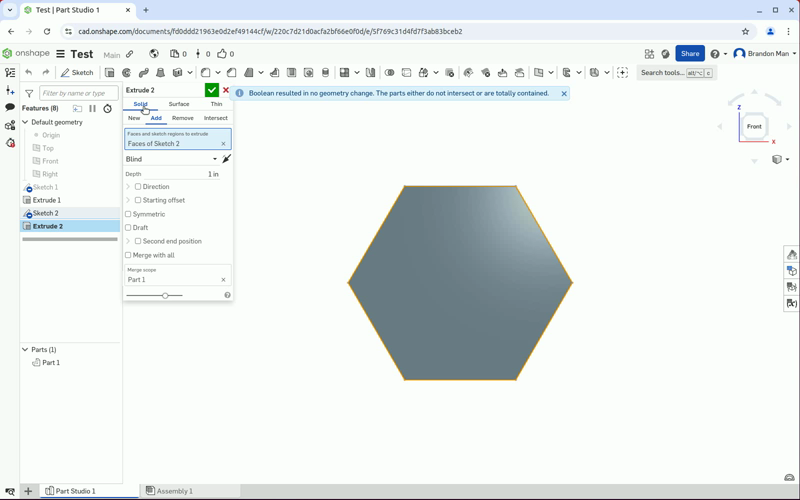
click(143, 106)
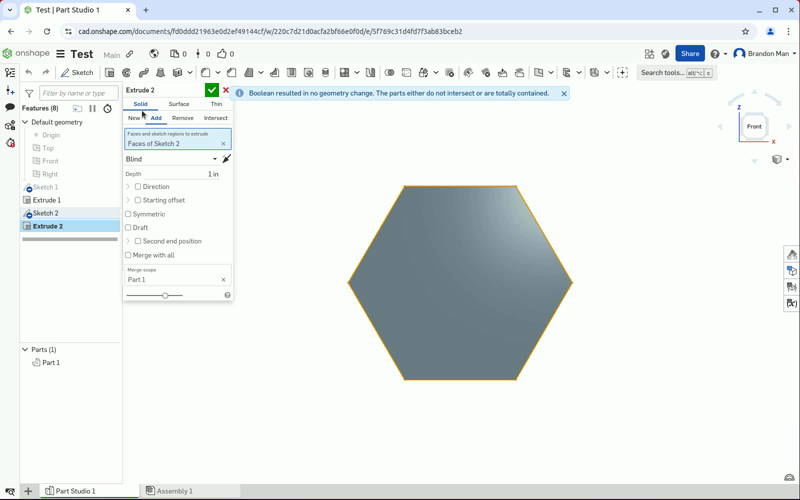
mouse_move(137, 120)
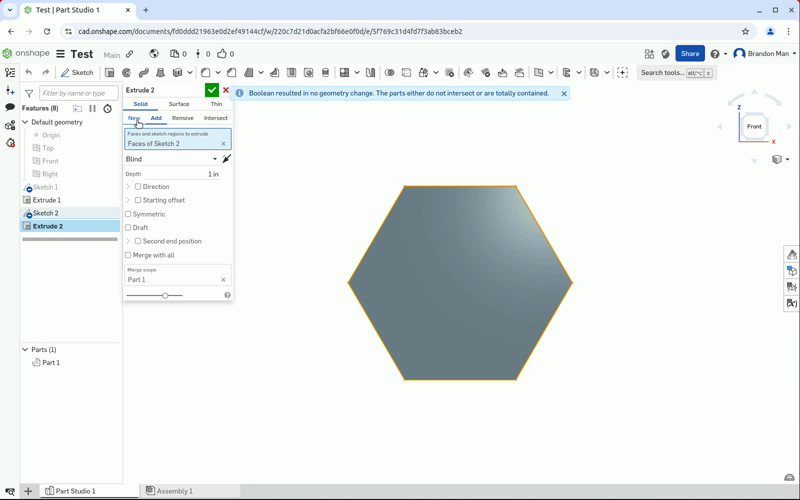
click(137, 120)
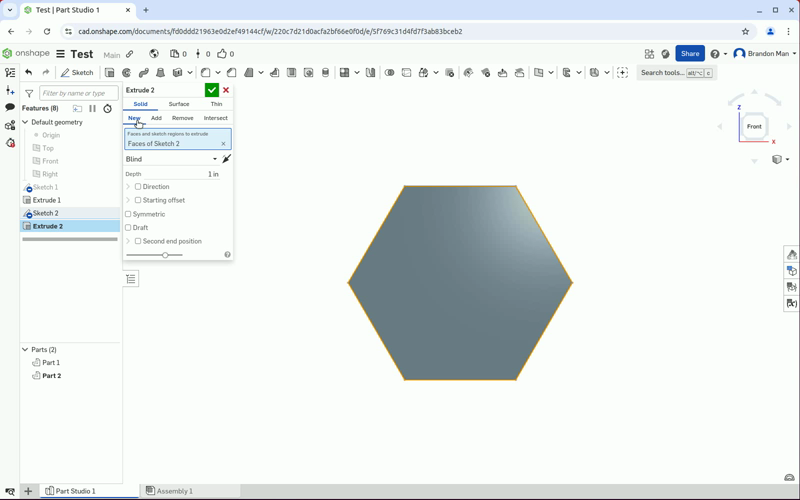
key(tab, 4)
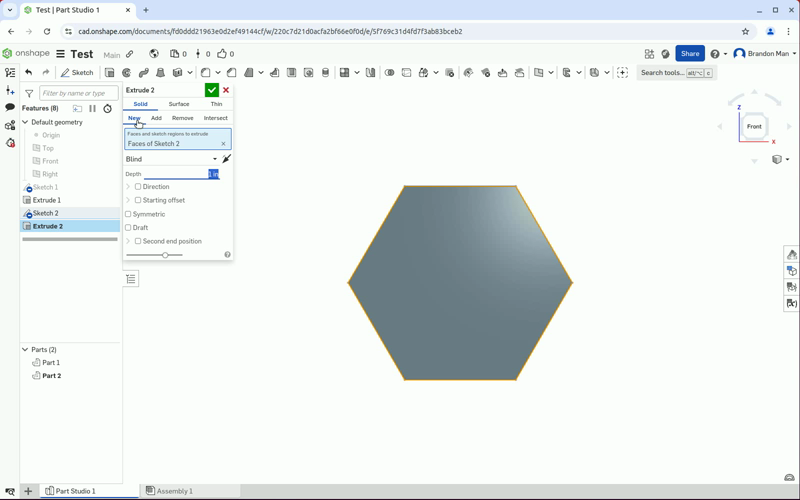
text(15.646)
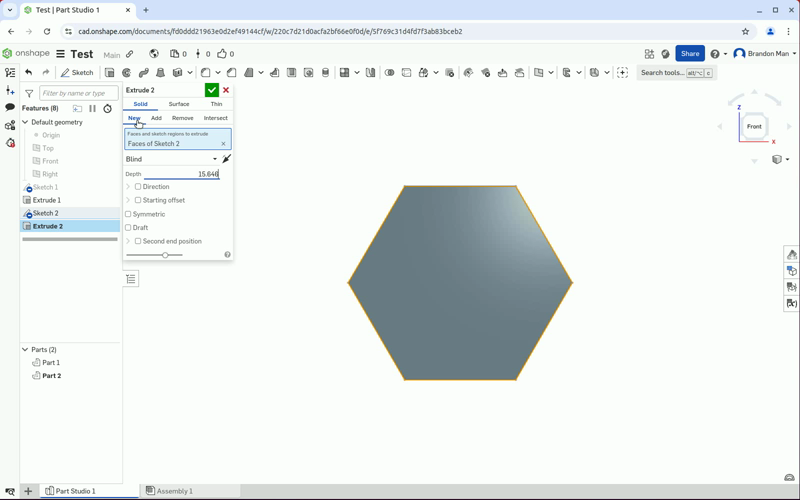
key(enter)
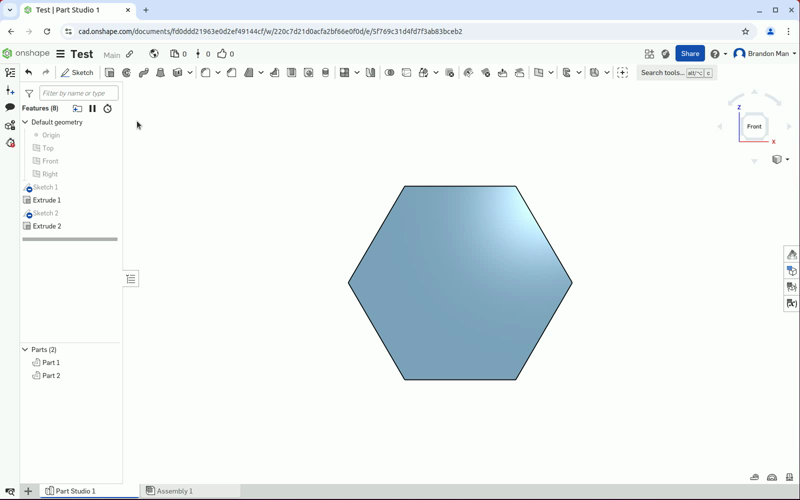
key(shift+h)
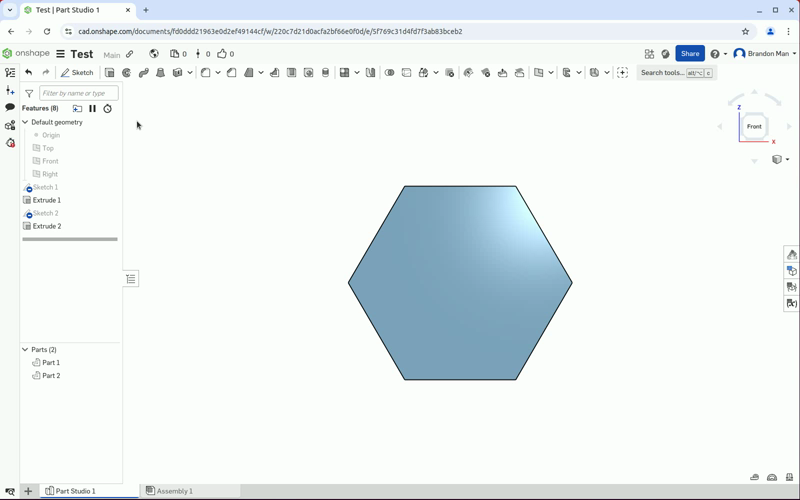
key(shift+h)
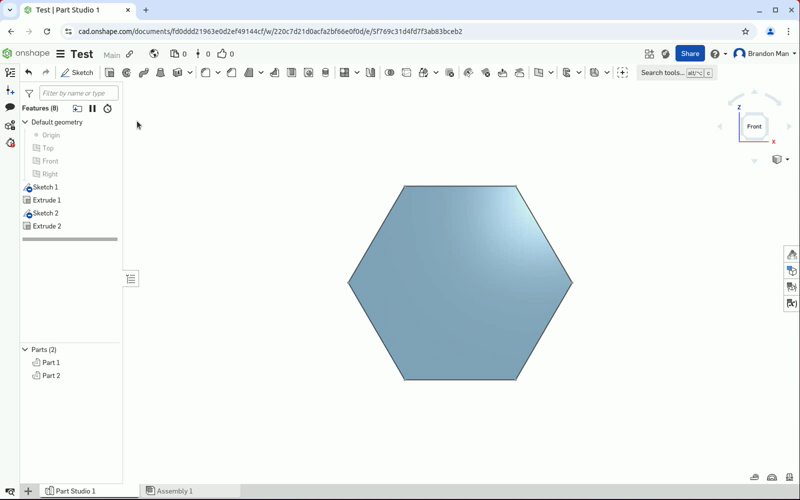
key(shift+7)
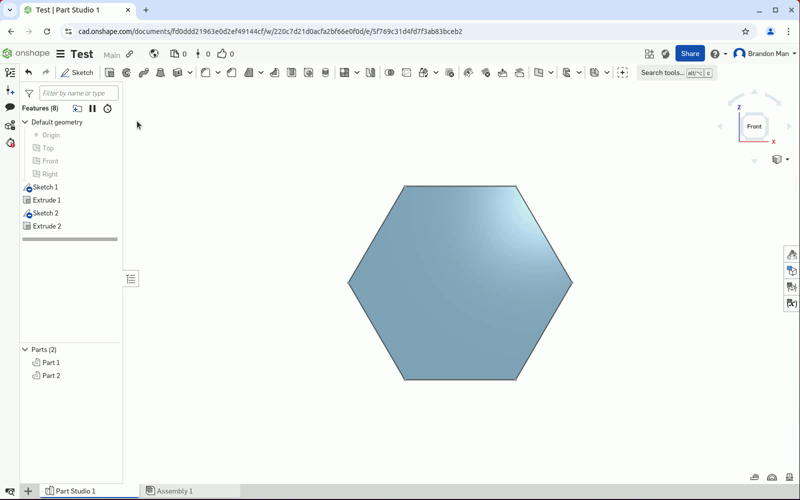
key(left, 2)
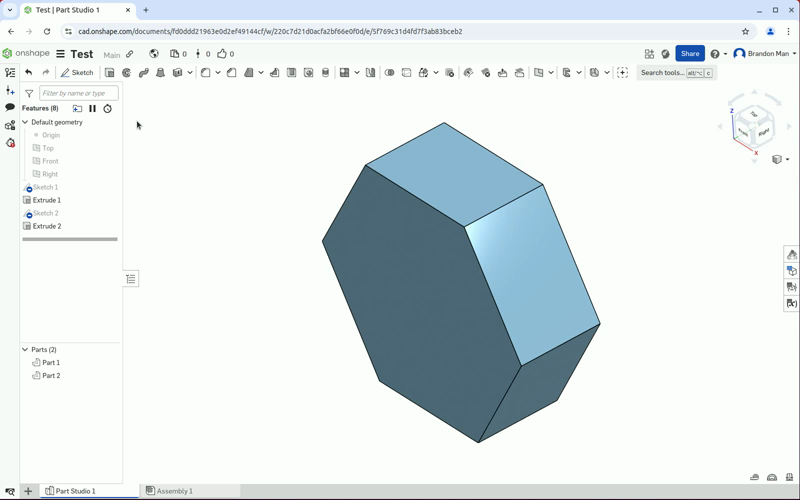
key(down, 2)
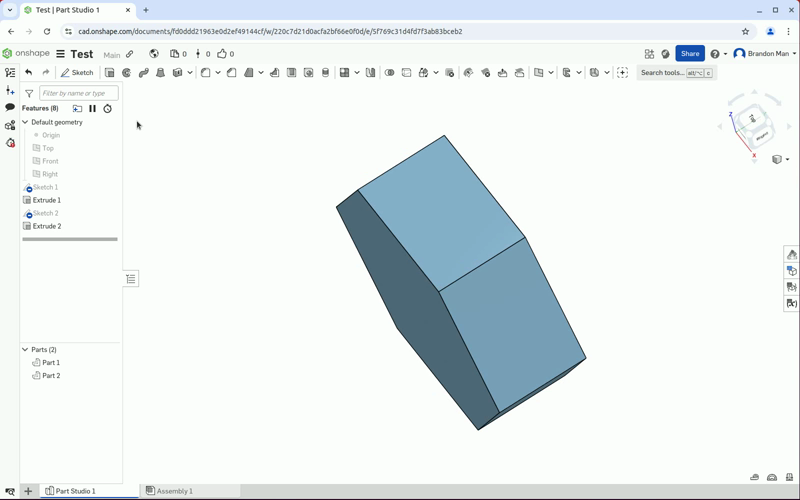
key(up, 2)
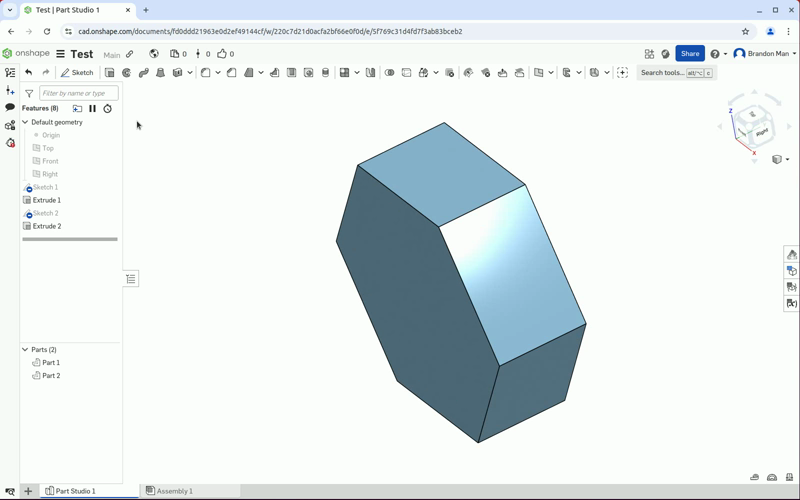
key(right, 2)
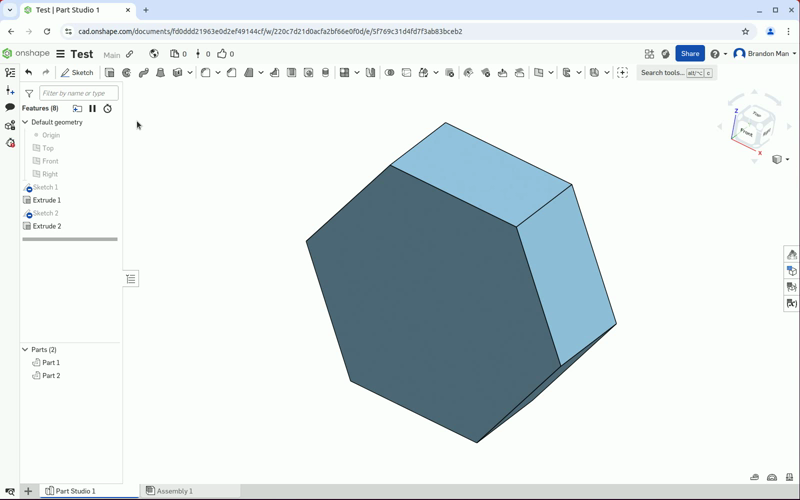
mouse_move(73, 189)
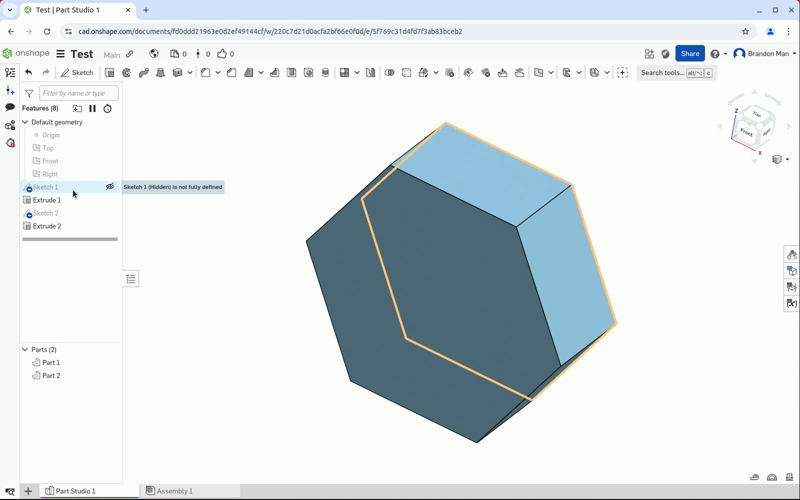
click(73, 189)